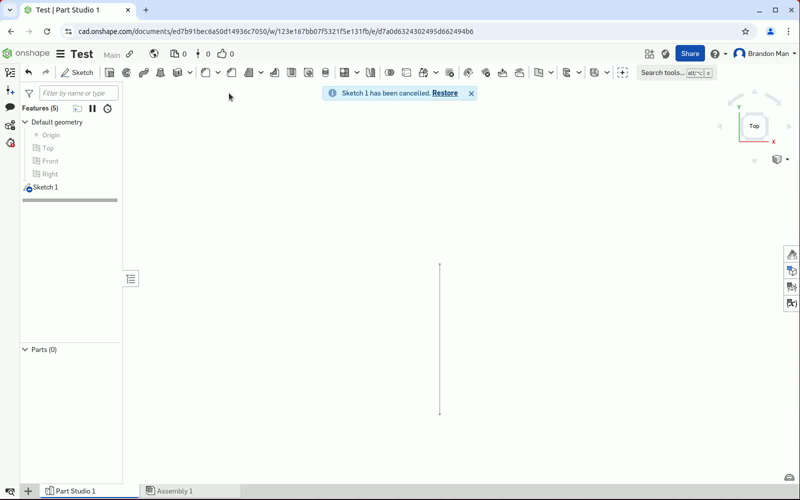
key(shift+h)
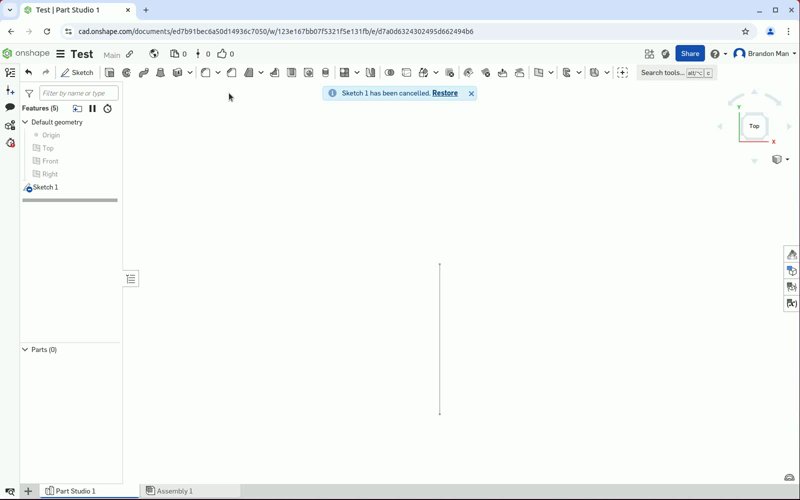
key(shift+s)
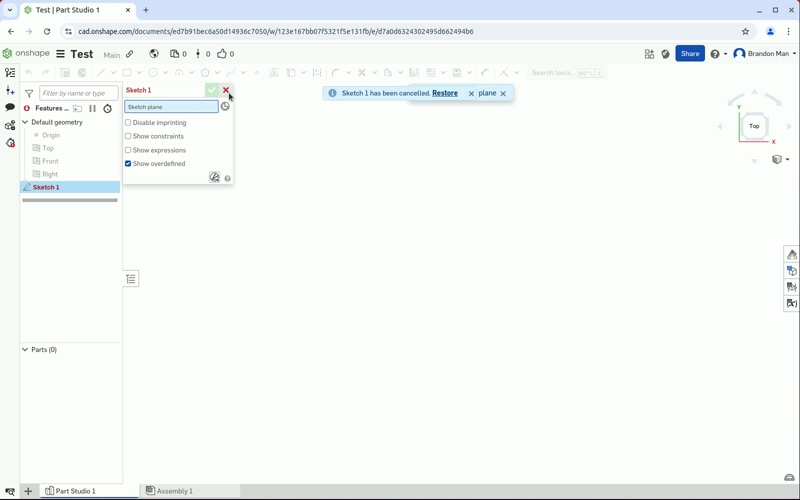
mouse_move(73, 150)
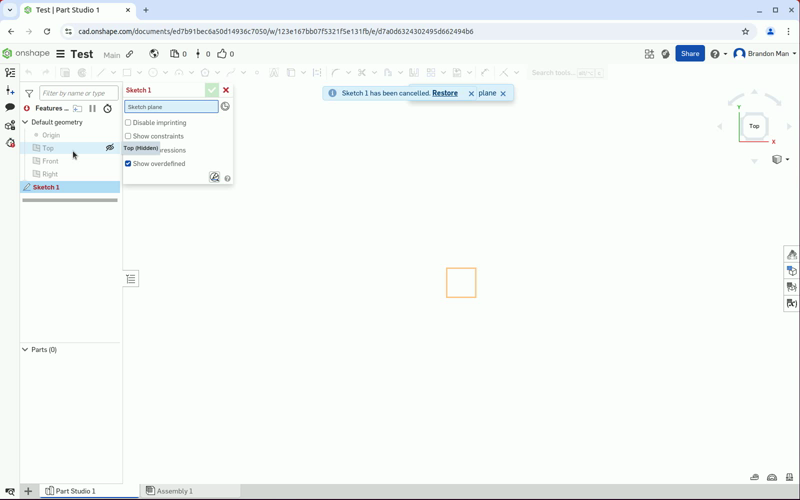
click(73, 150)
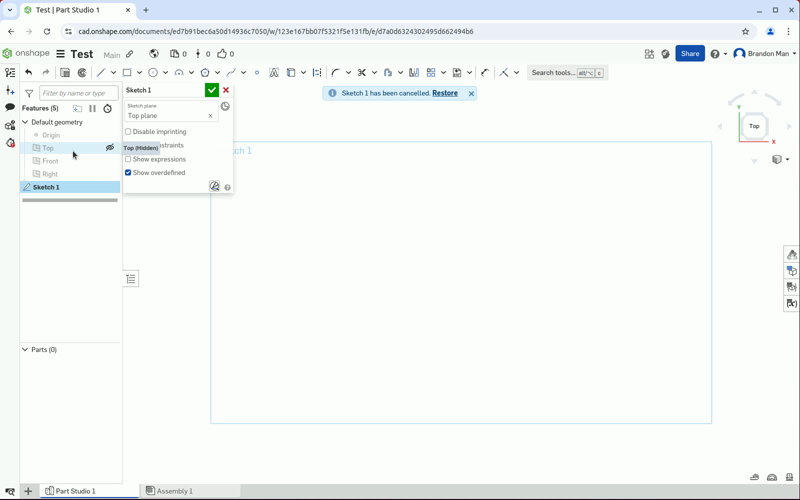
mouse_move(73, 352)
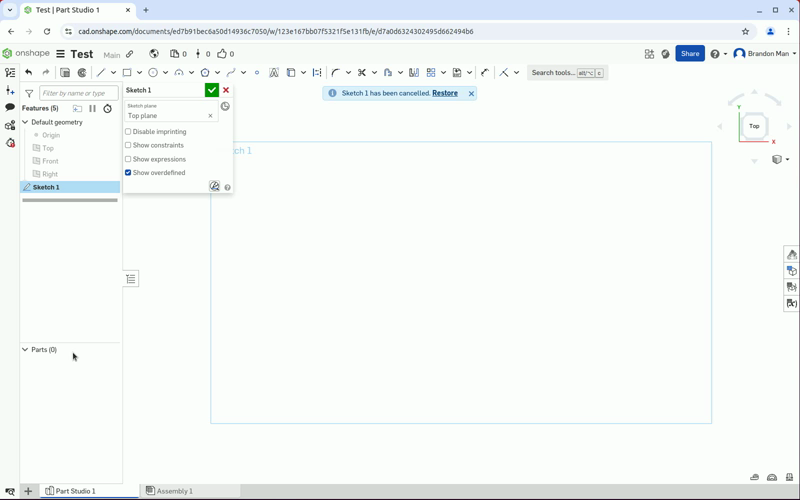
key(y)
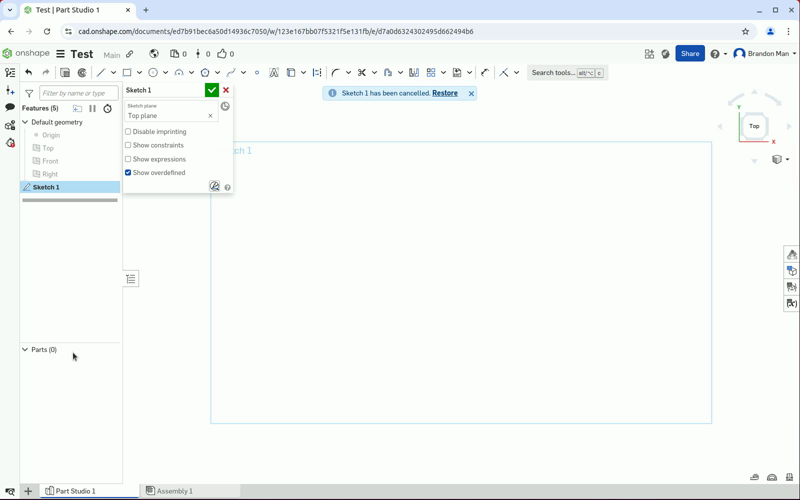
key(l)
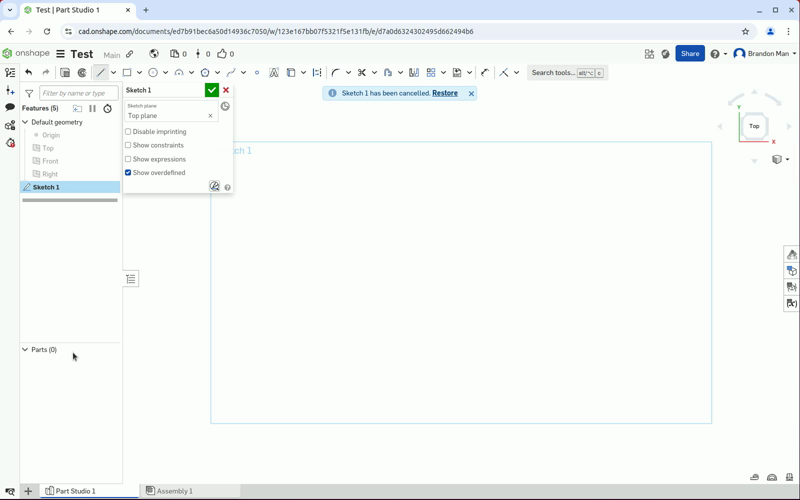
key_down(shift)
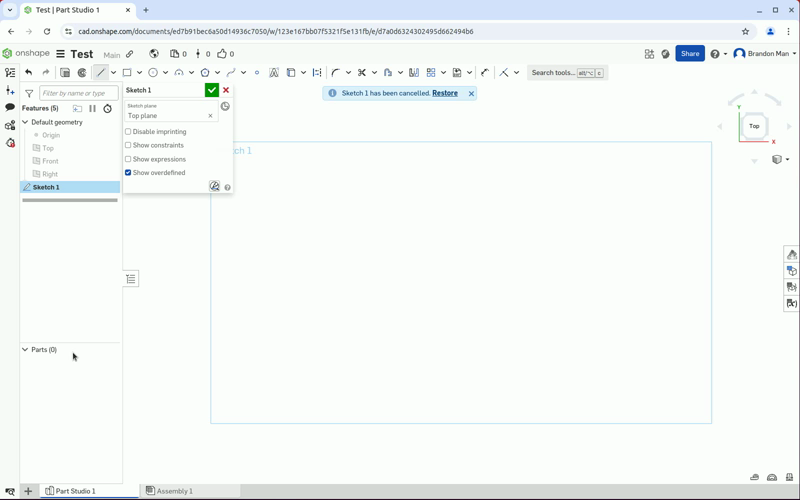
mouse_move(348, 335)
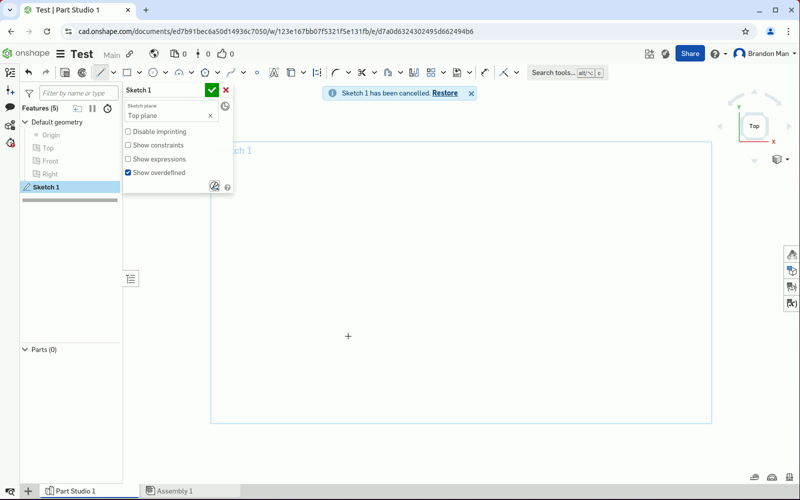
click(348, 335)
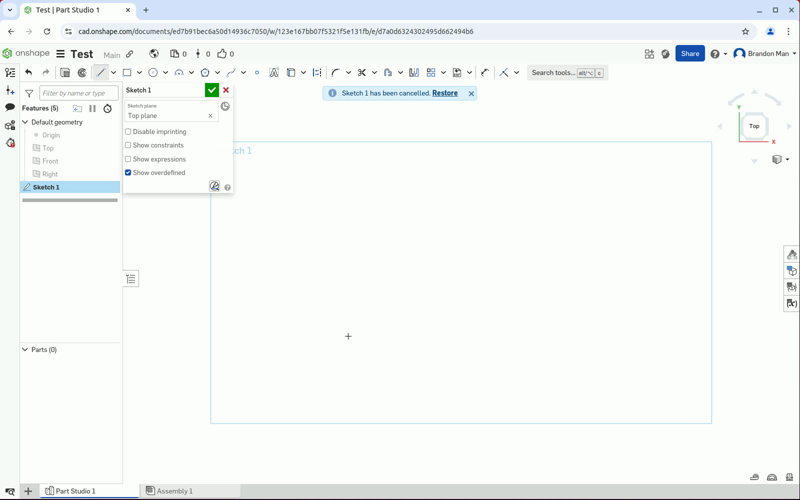
key_up(shift)
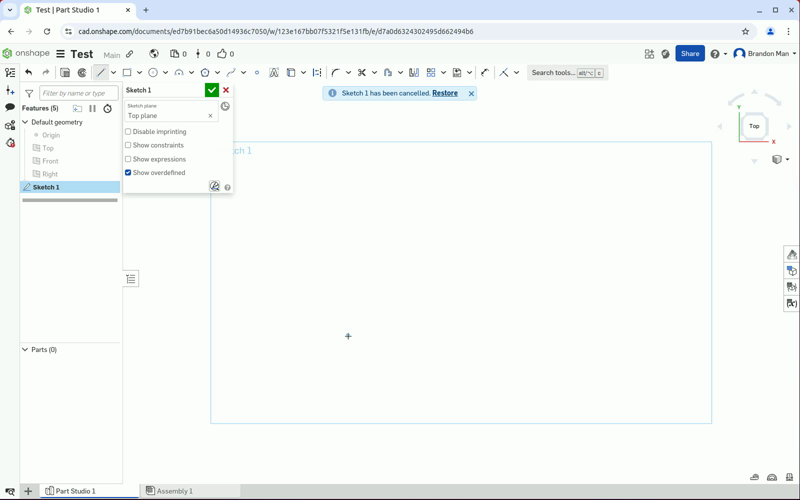
key_down(shift)
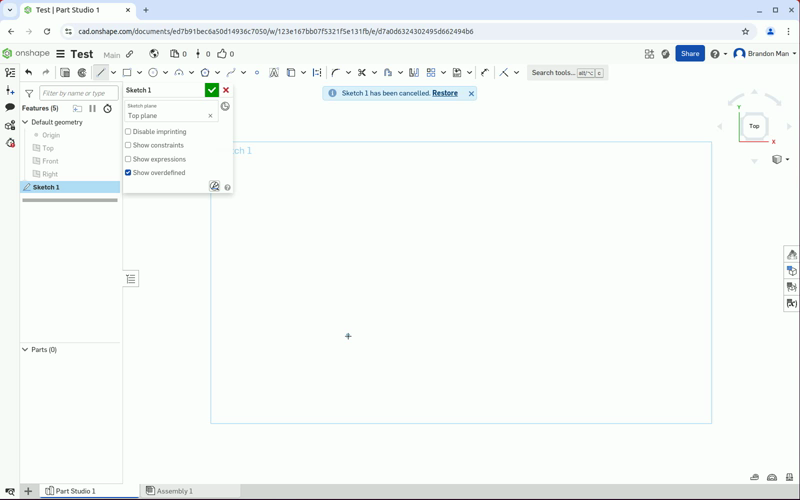
mouse_move(500, 335)
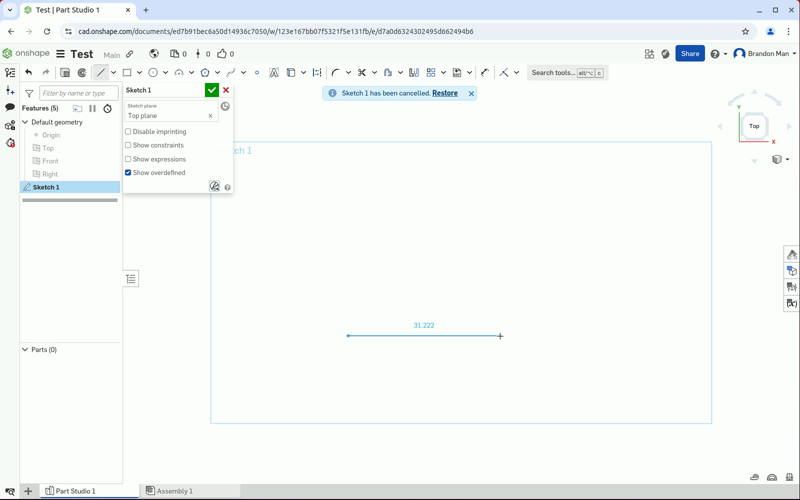
click(500, 335)
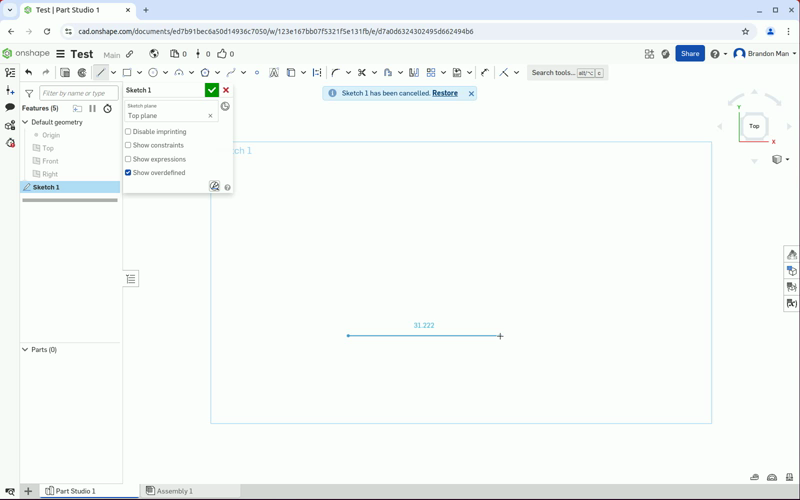
key_up(shift)
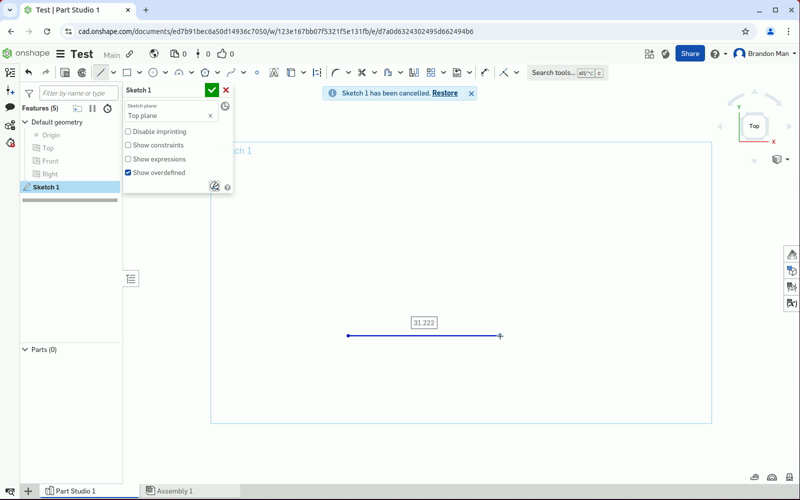
key_down(shift)
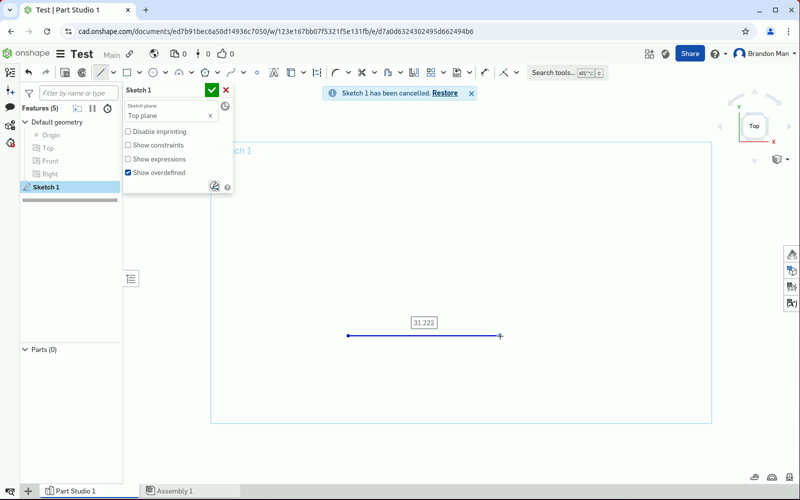
mouse_move(530, 335)
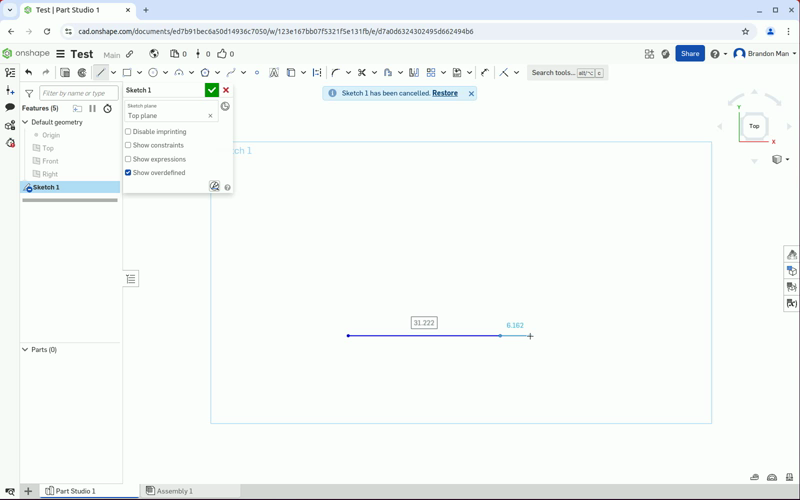
mouse_move(500, 326)
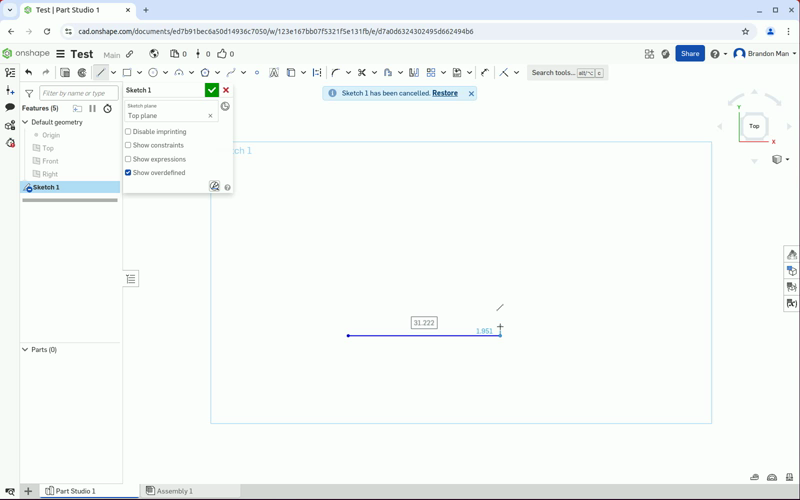
click(500, 326)
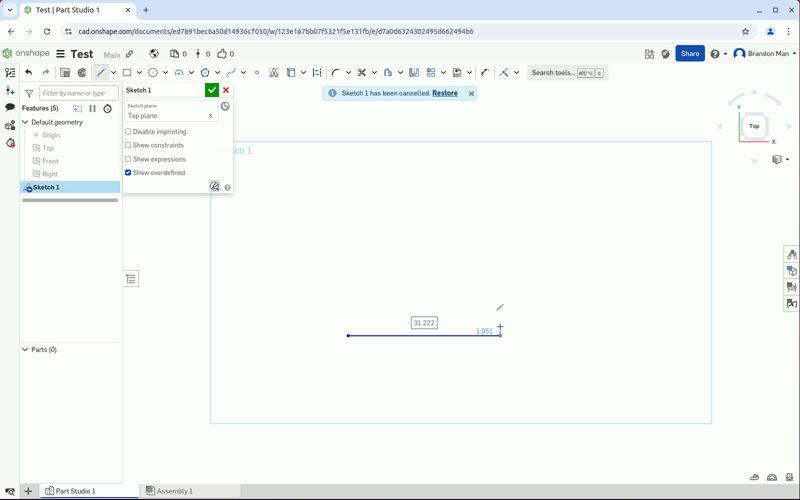
key_up(shift)
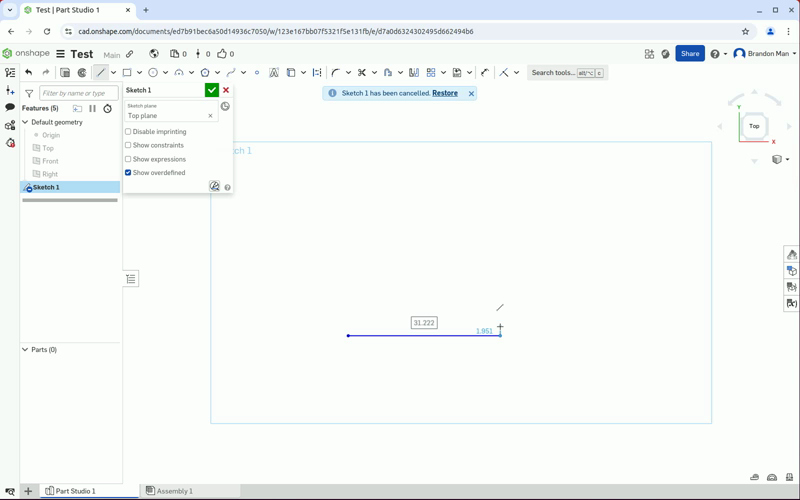
key_down(shift)
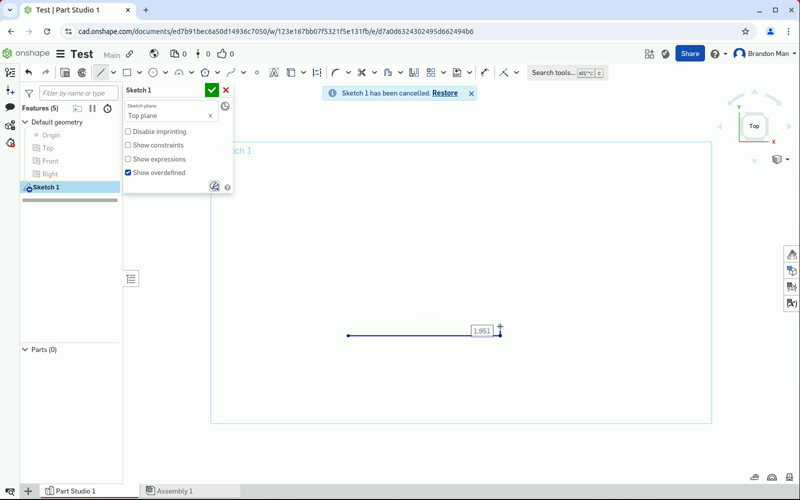
mouse_move(357, 326)
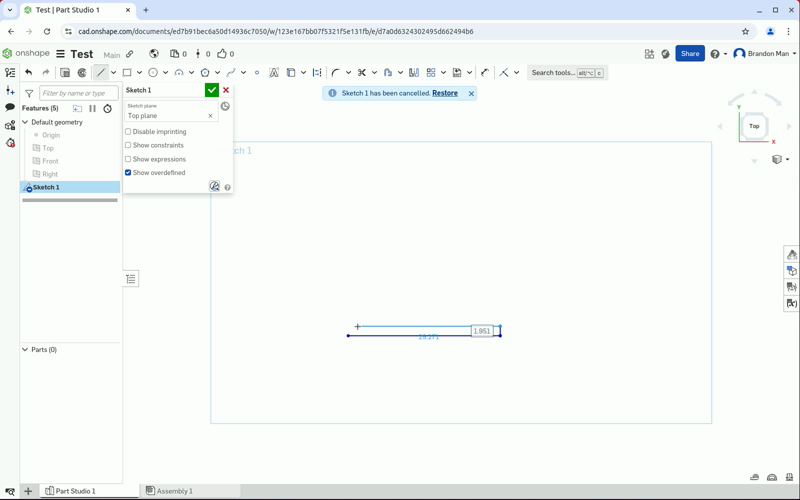
click(357, 326)
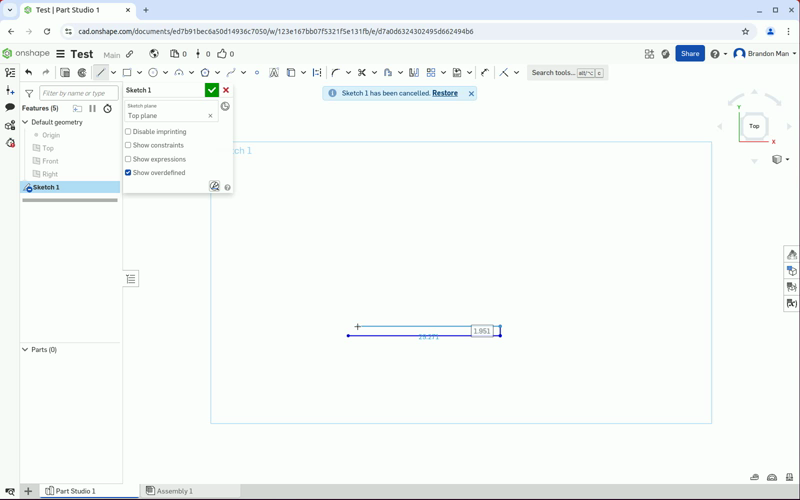
key_up(shift)
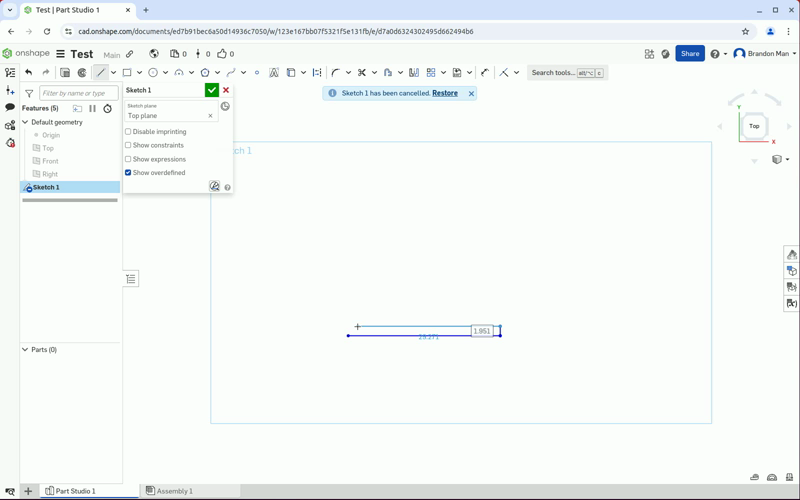
key_down(shift)
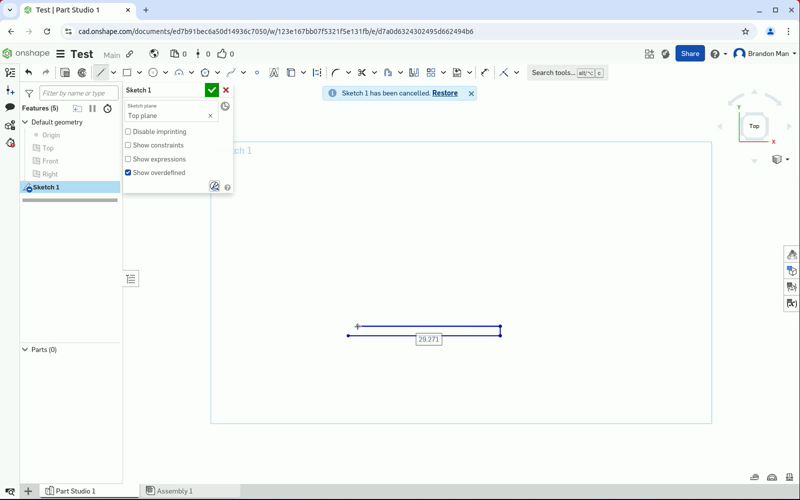
mouse_move(357, 244)
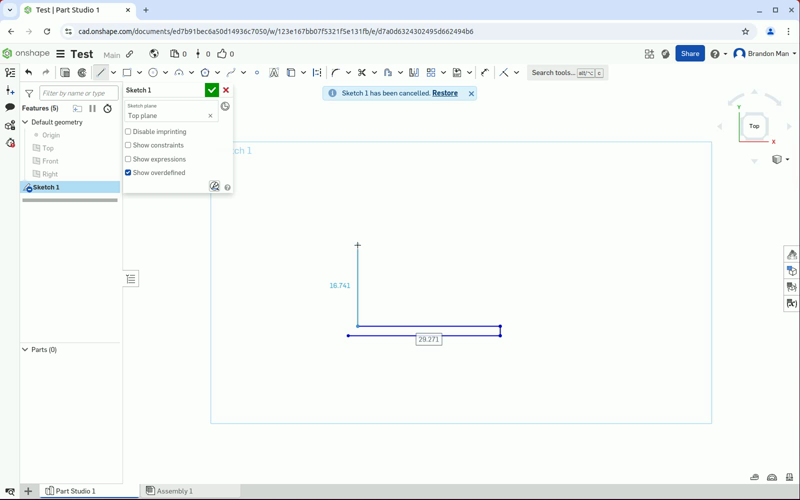
click(357, 244)
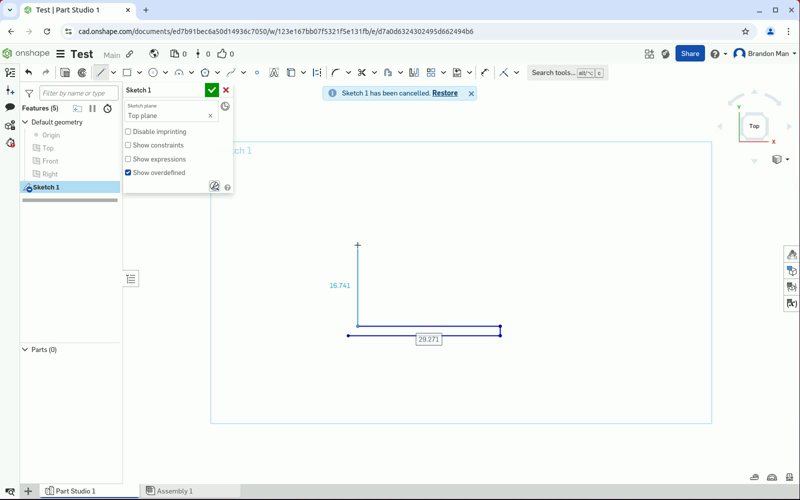
key_up(shift)
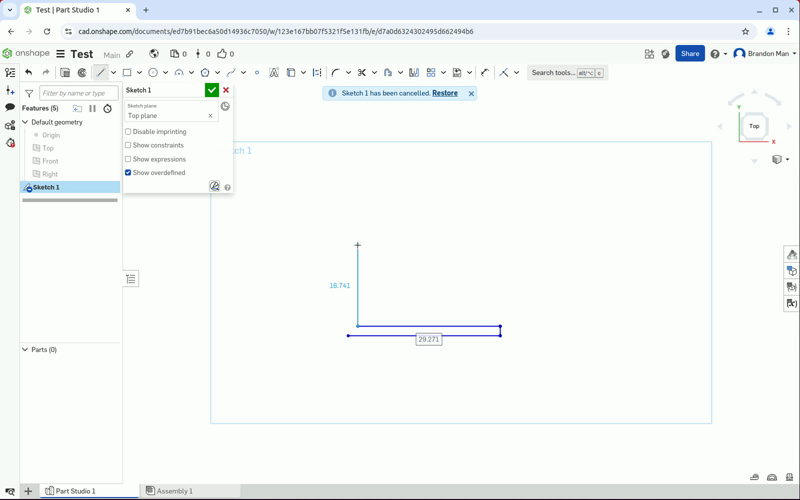
key_down(shift)
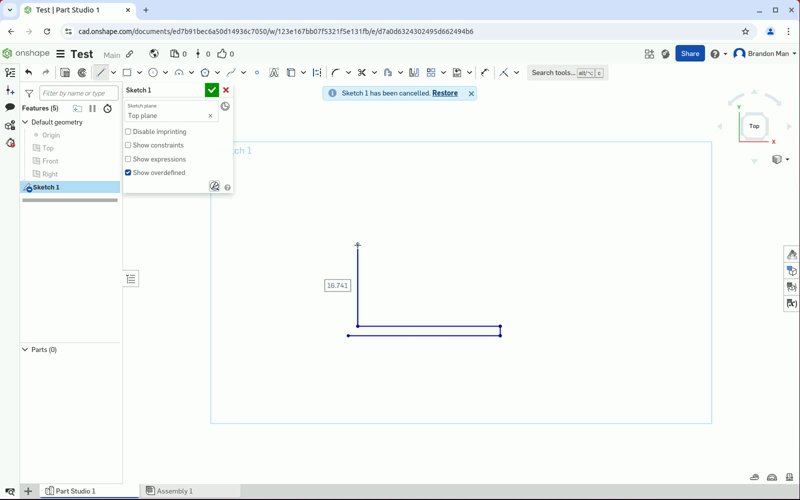
mouse_move(500, 244)
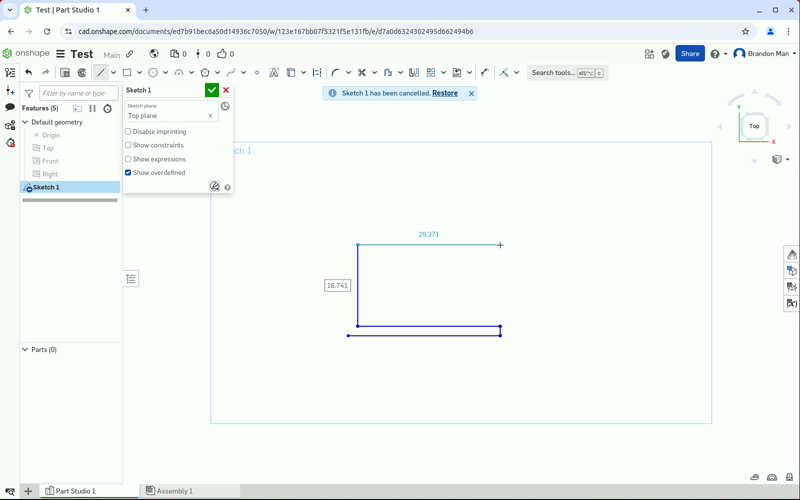
click(500, 244)
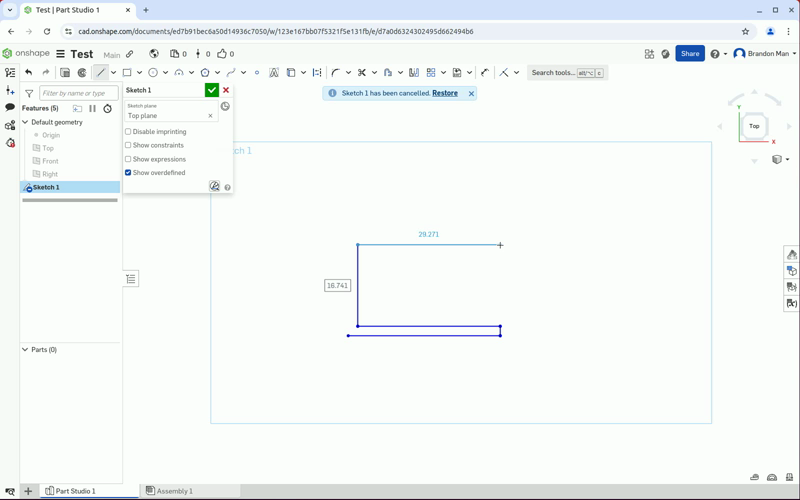
key_up(shift)
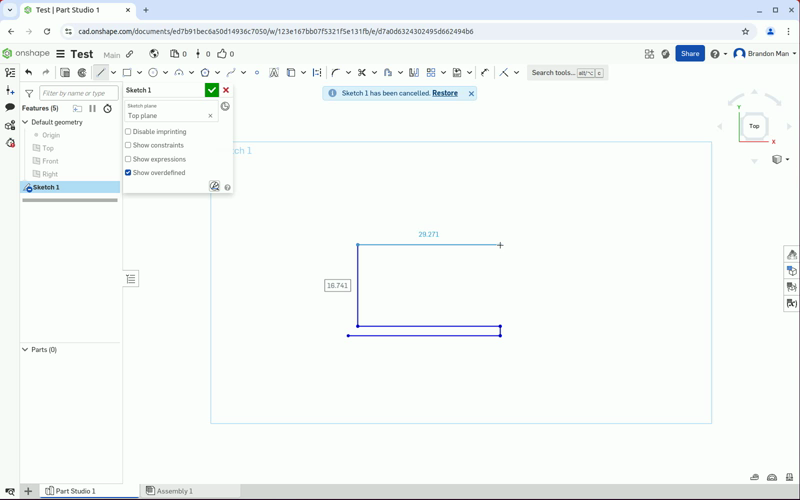
key_down(shift)
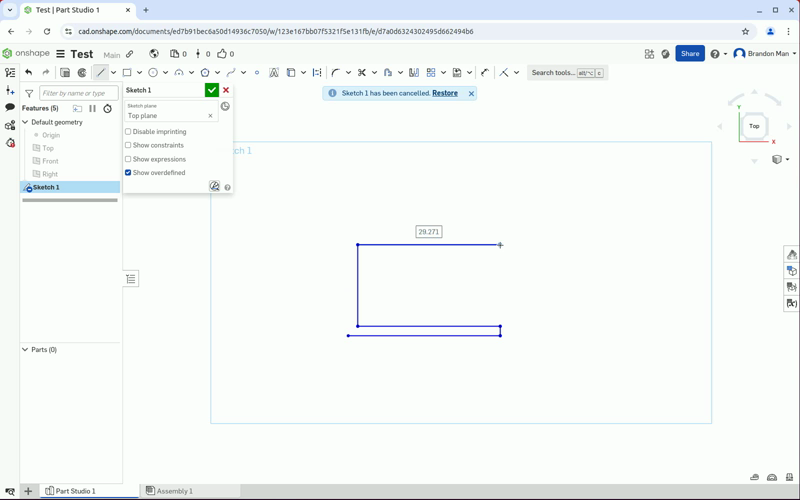
mouse_move(530, 244)
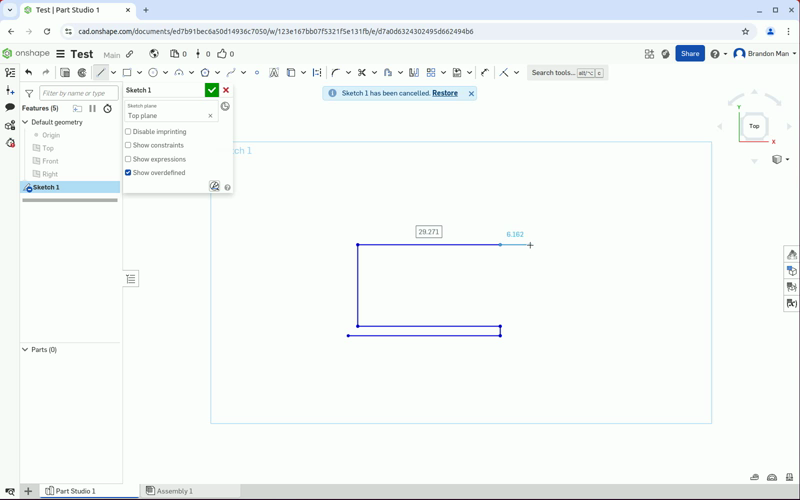
mouse_move(500, 234)
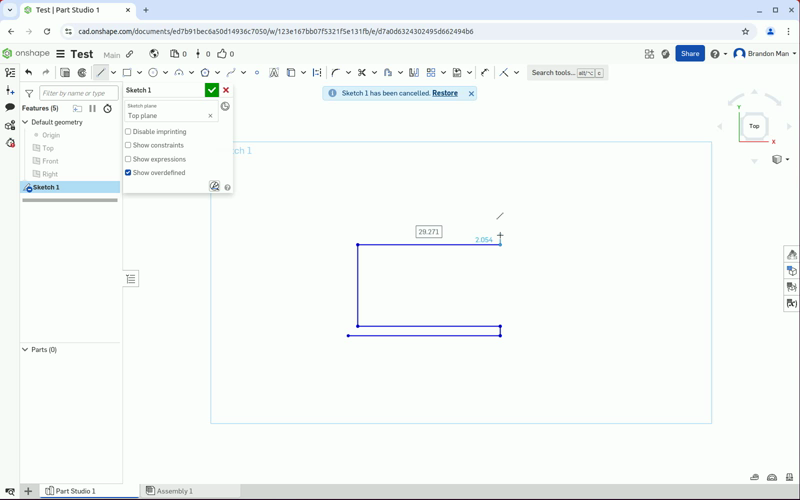
click(500, 234)
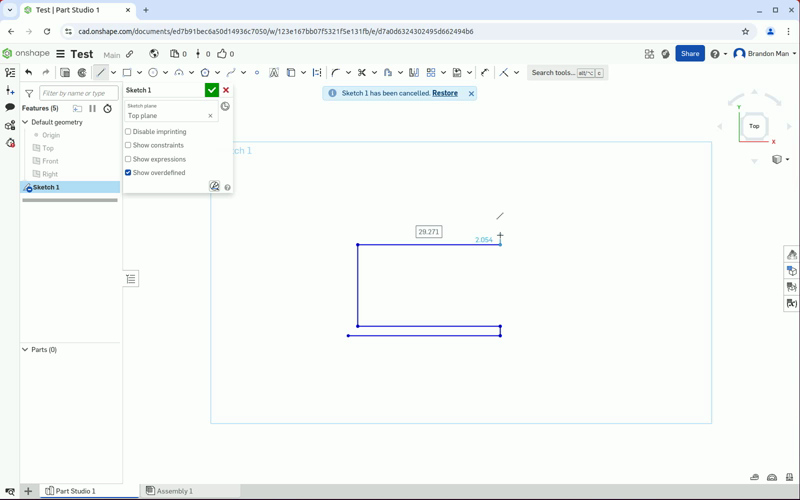
key_up(shift)
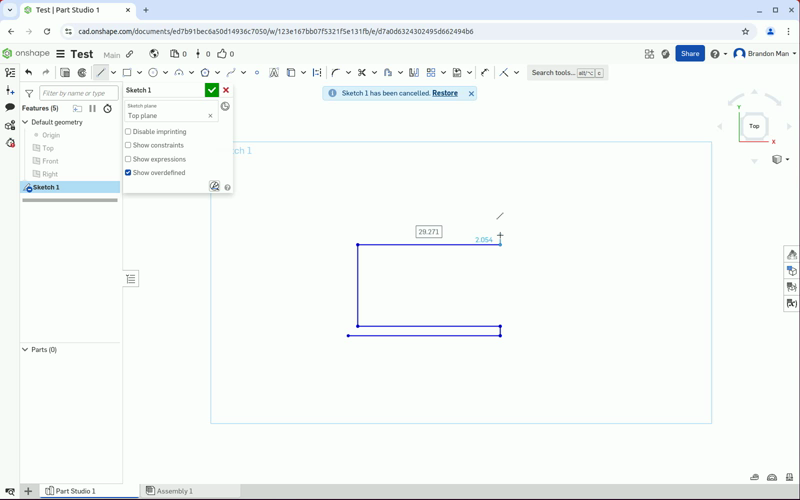
key_down(shift)
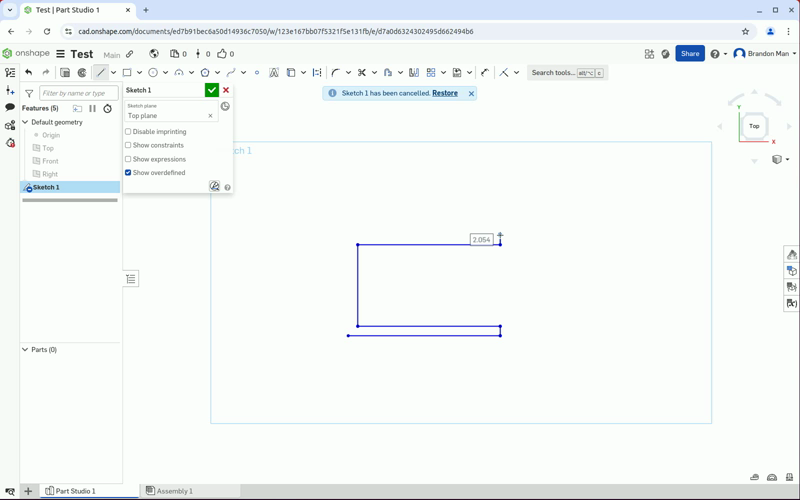
mouse_move(348, 234)
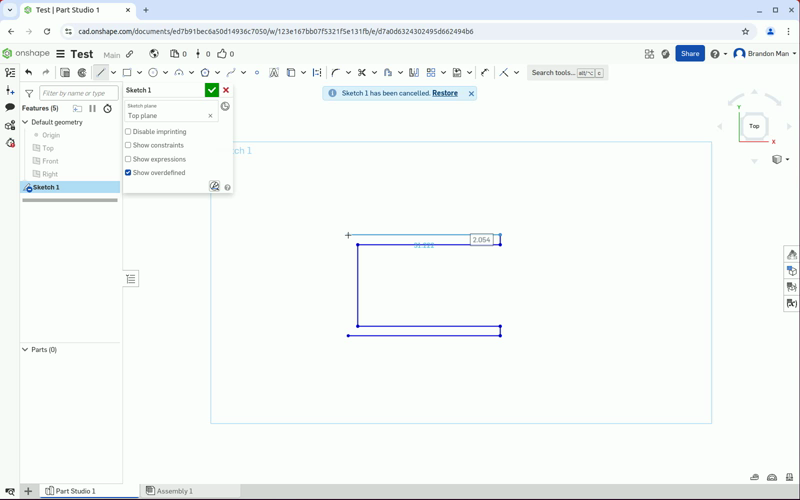
click(348, 234)
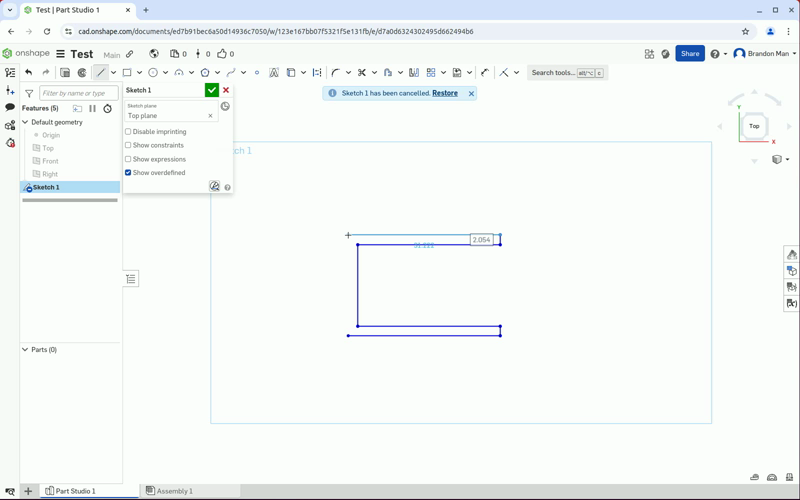
key_up(shift)
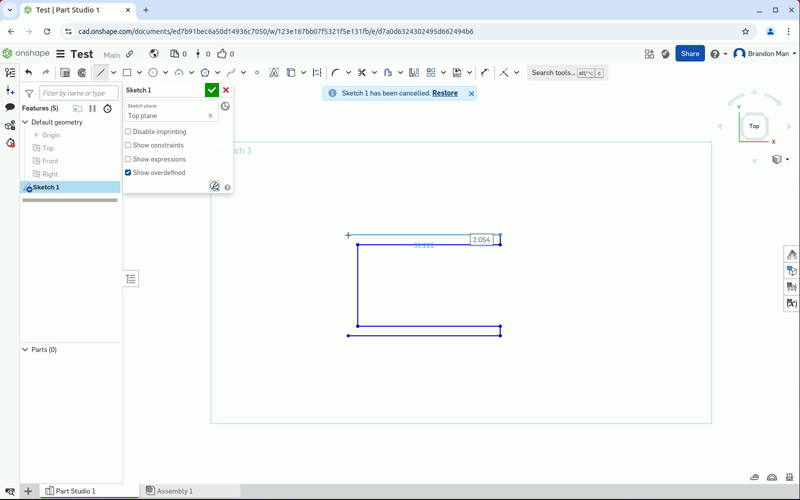
key_down(shift)
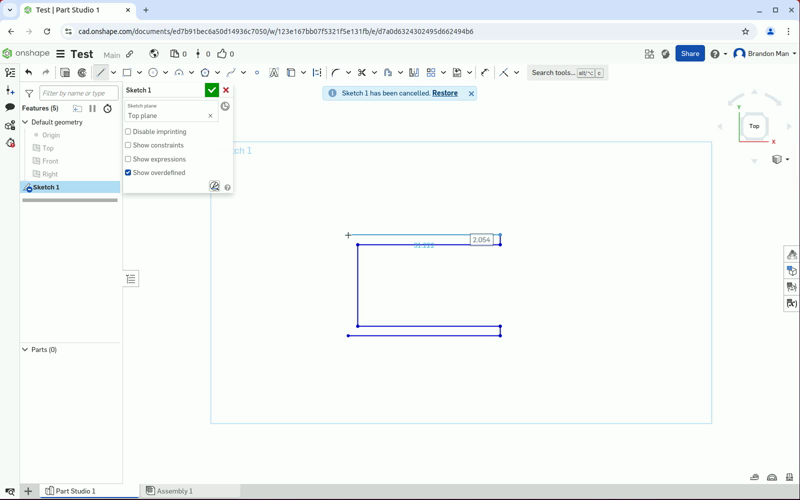
mouse_move(348, 335)
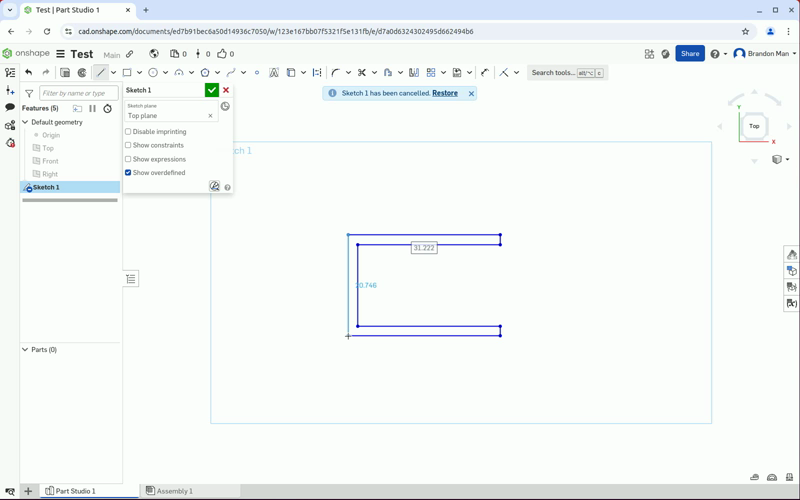
key_up(shift)
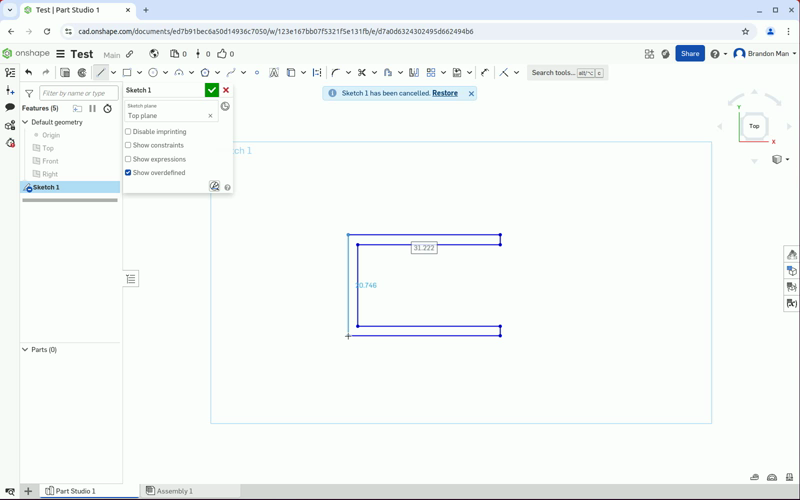
click(348, 335)
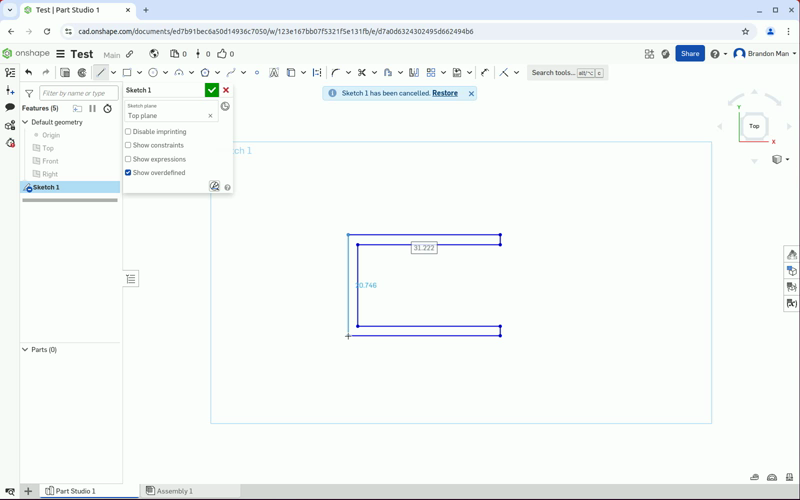
key(esc)
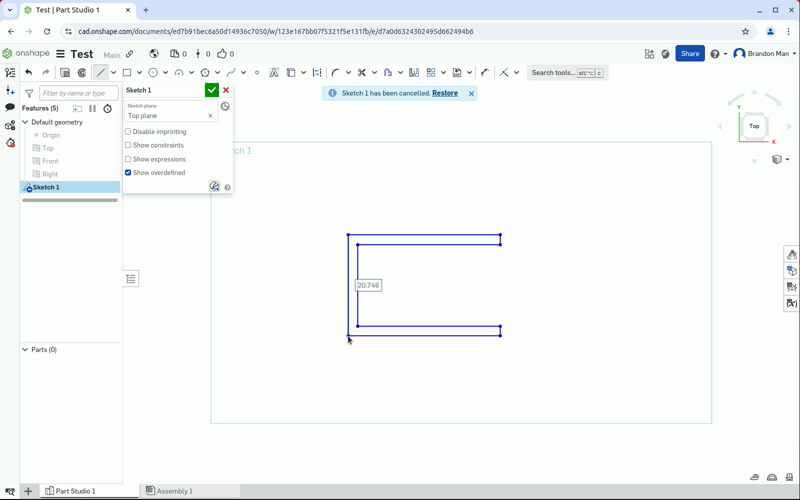
mouse_move(459, 238)
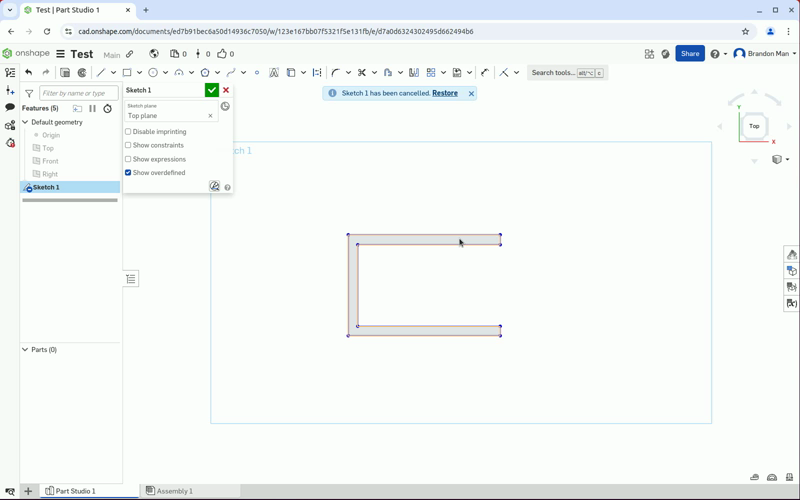
click(459, 238)
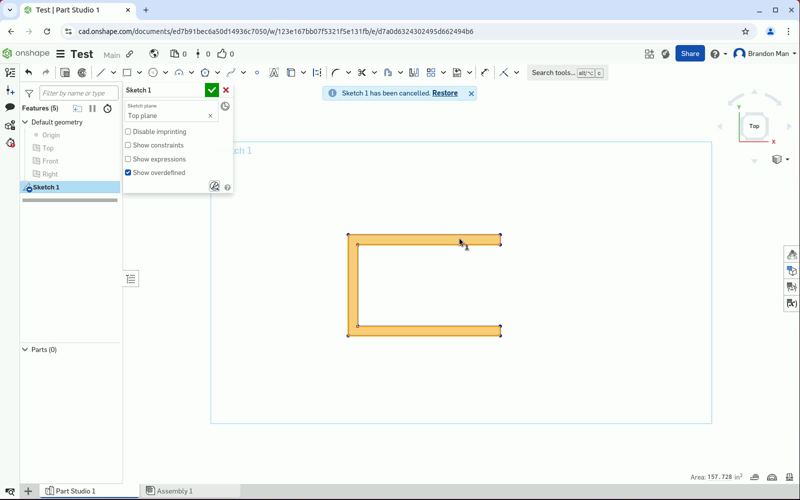
mouse_move(73, 352)
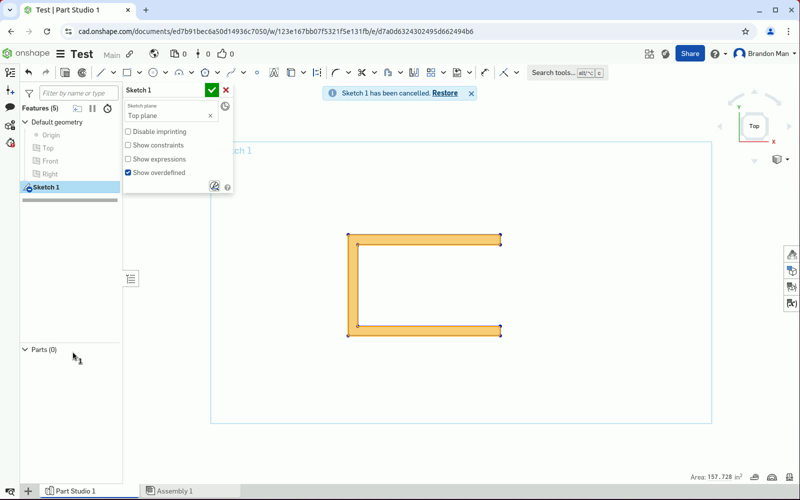
key(shift+y)
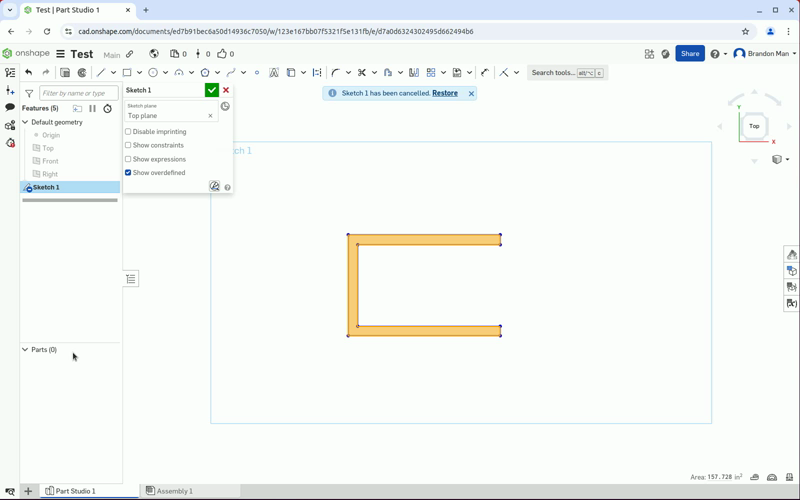
key(shift+e)
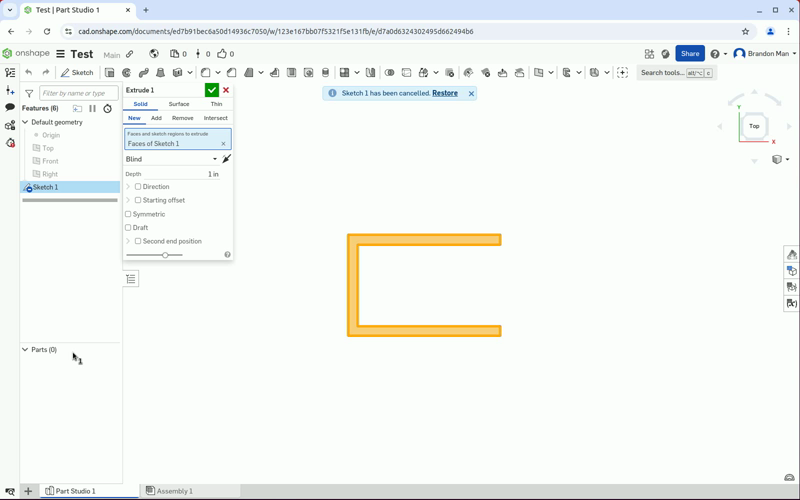
mouse_move(143, 106)
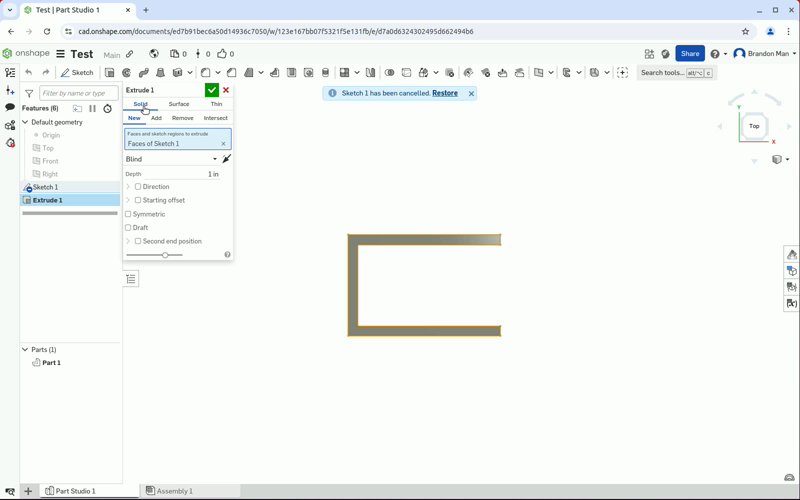
click(143, 106)
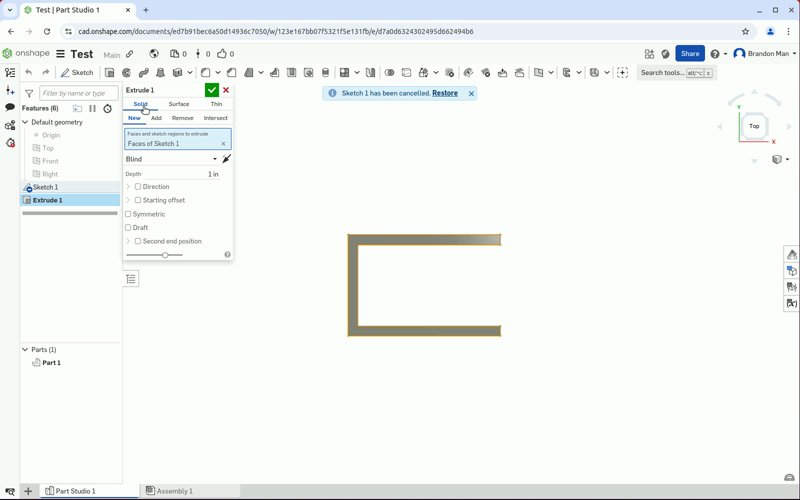
mouse_move(137, 120)
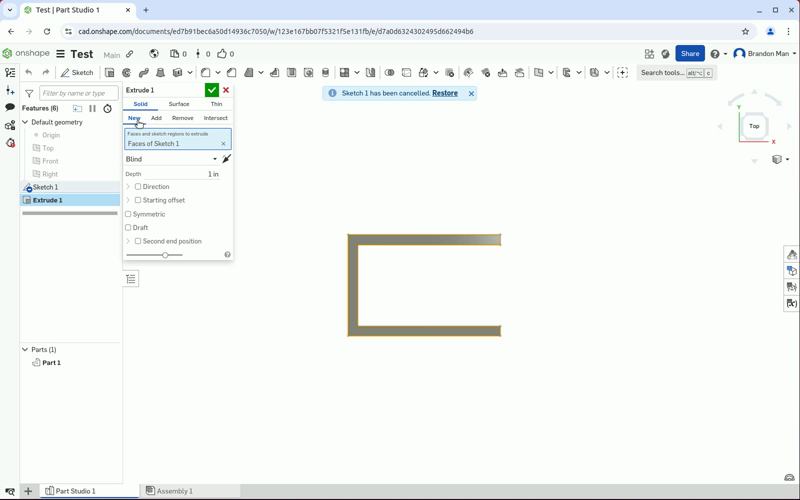
click(137, 120)
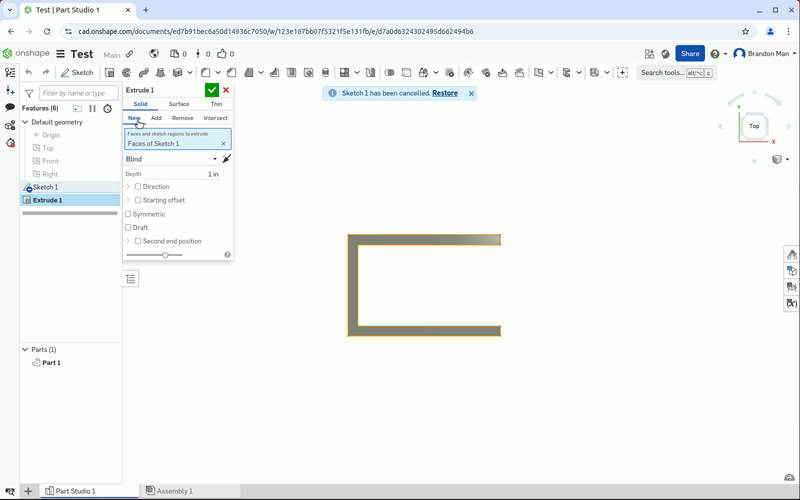
key(tab, 4)
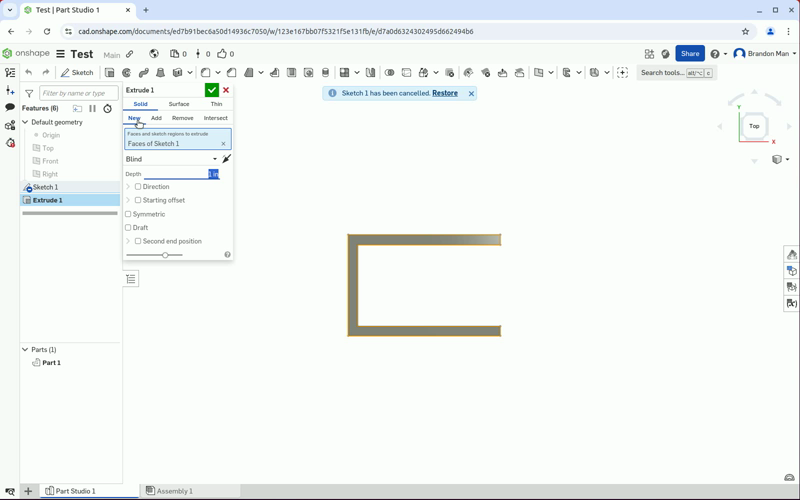
text(10.351)
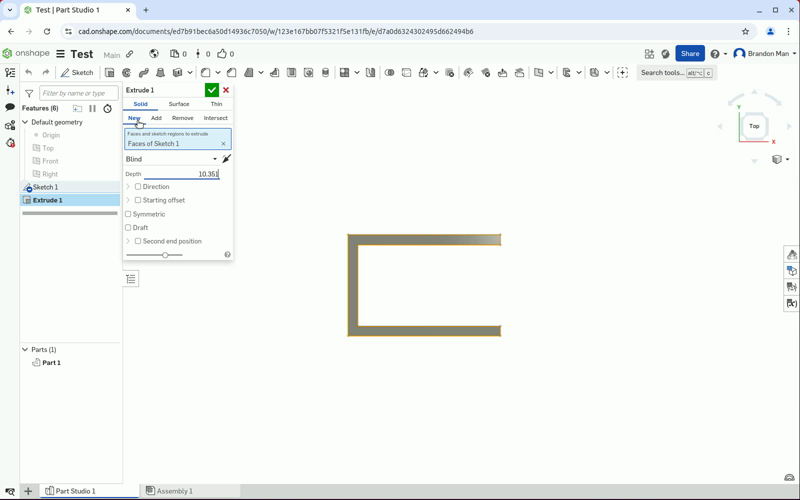
key(enter)
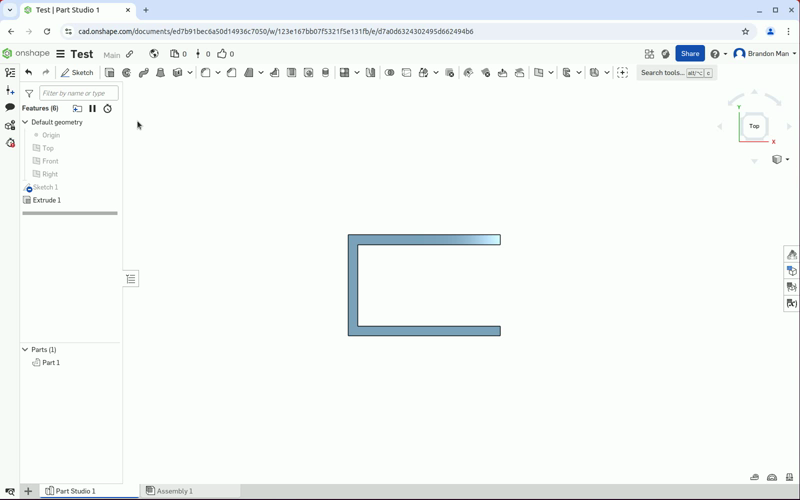
key(shift+h)
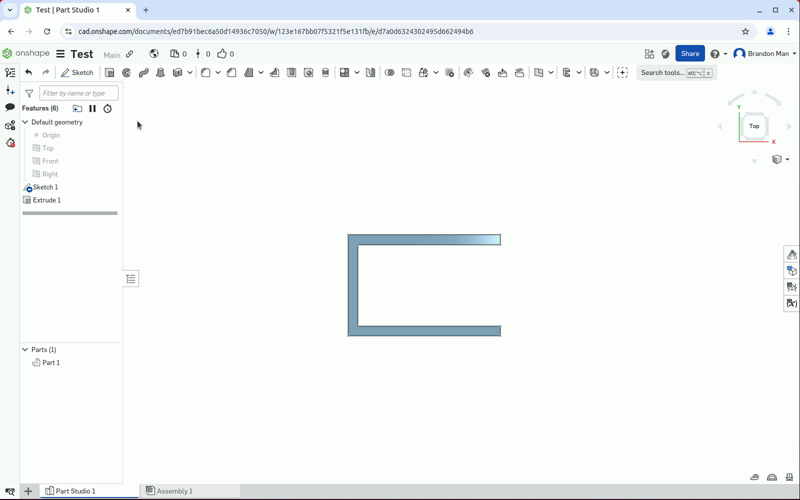
key(shift+h)
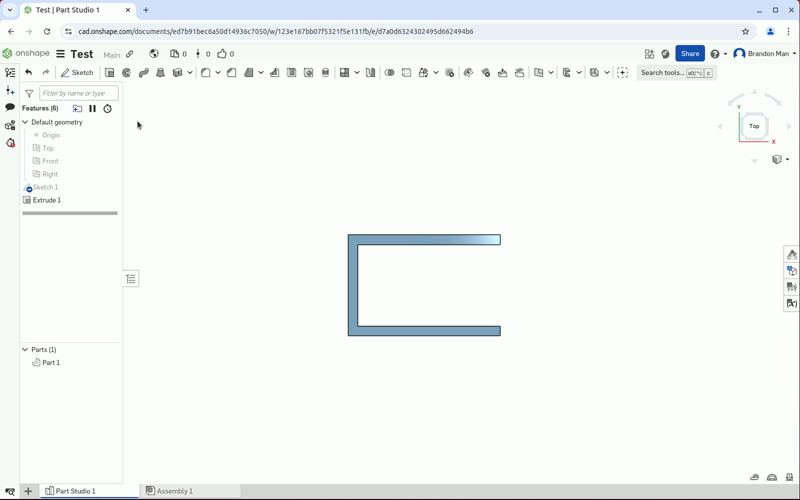
mouse_move(73, 189)
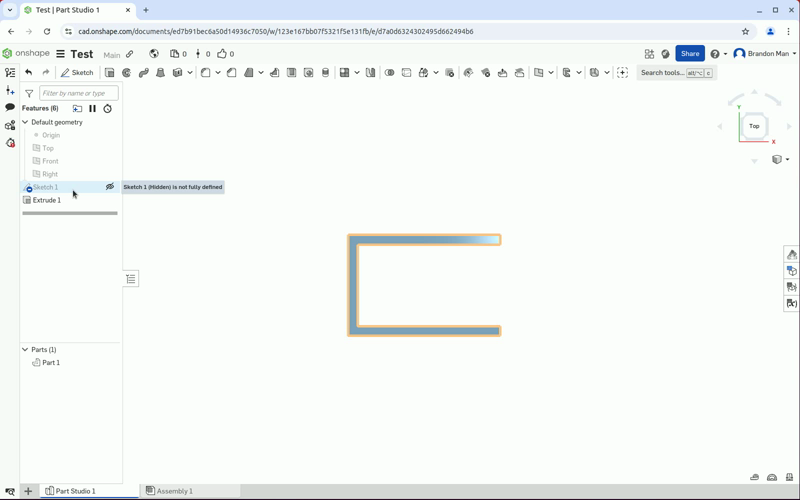
click(73, 189)
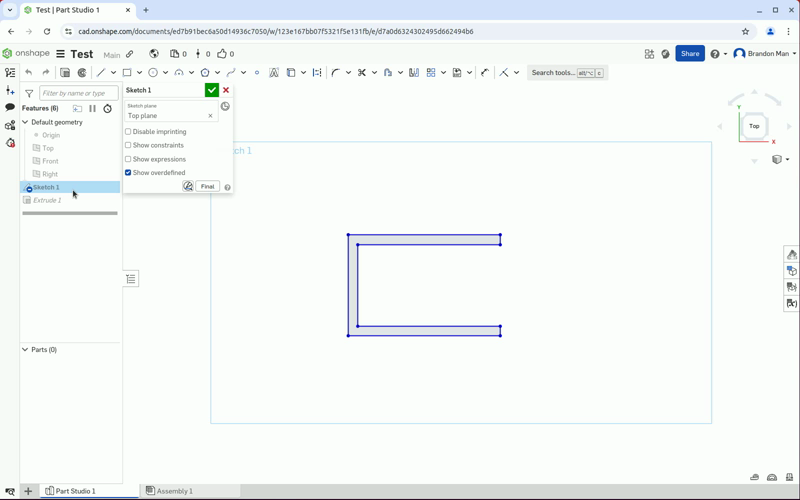
mouse_move(229, 92)
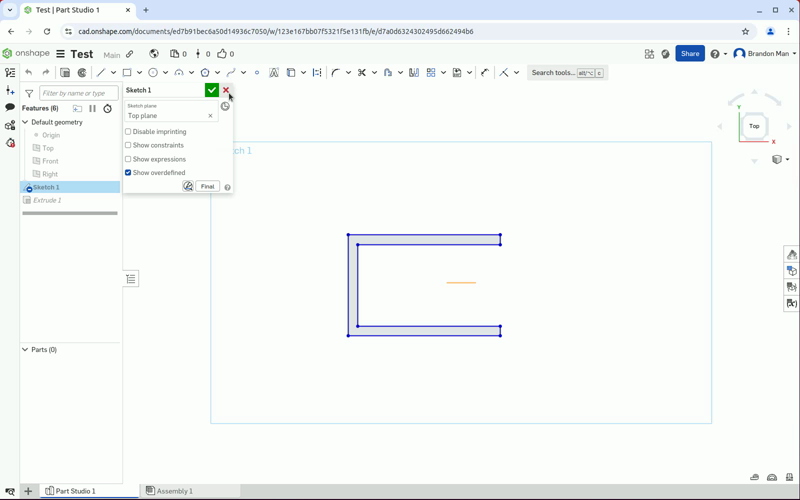
click(229, 92)
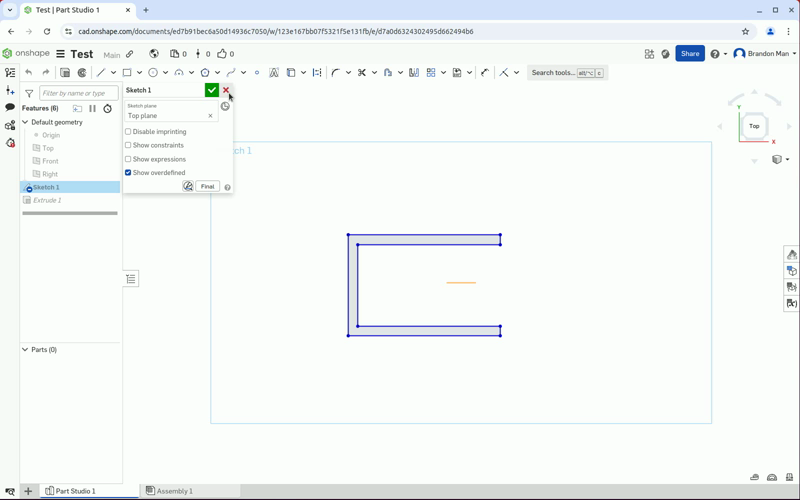
key(shift+s)
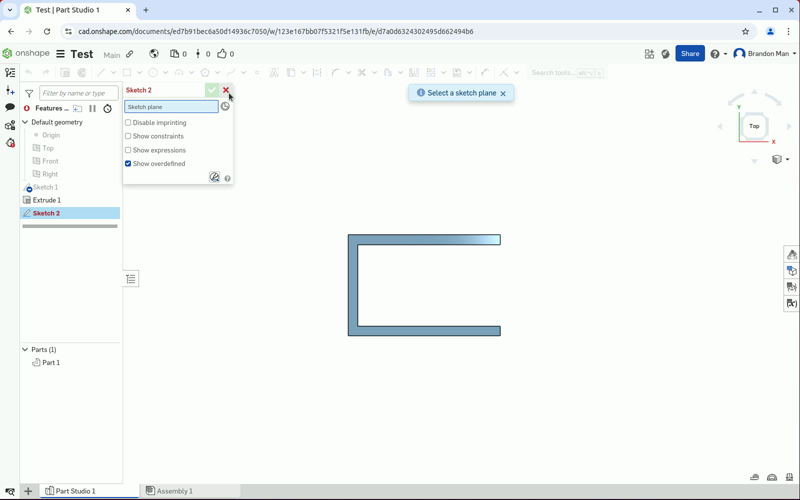
mouse_move(73, 150)
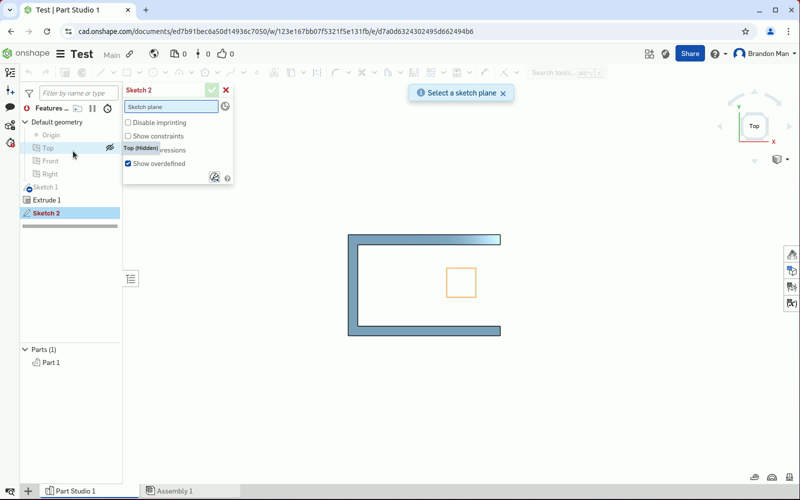
click(73, 150)
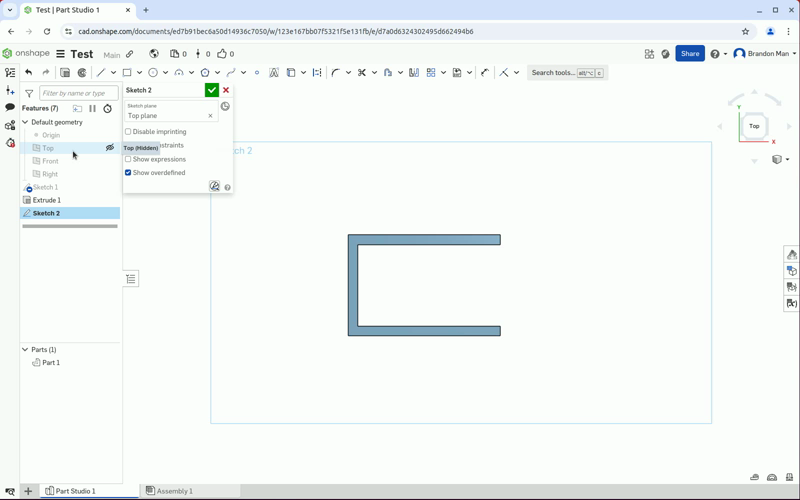
mouse_move(73, 352)
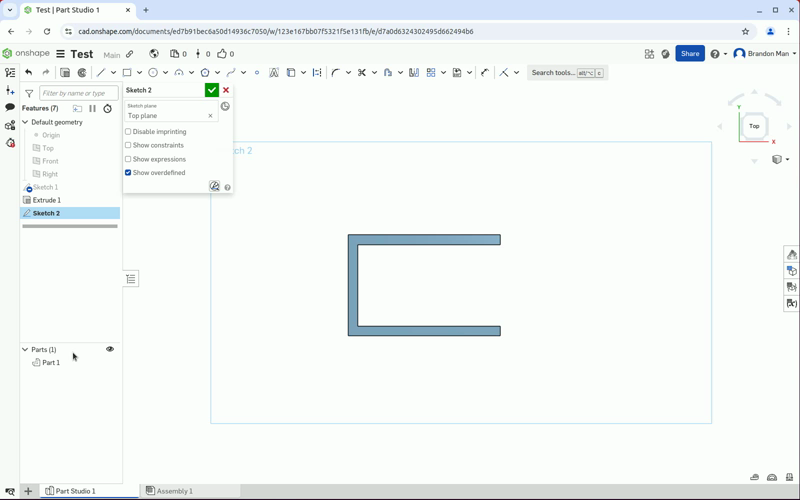
key(y)
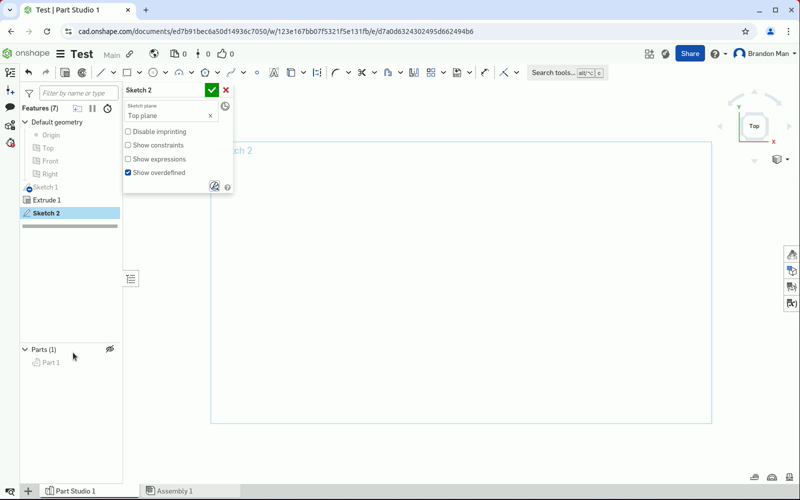
key(a)
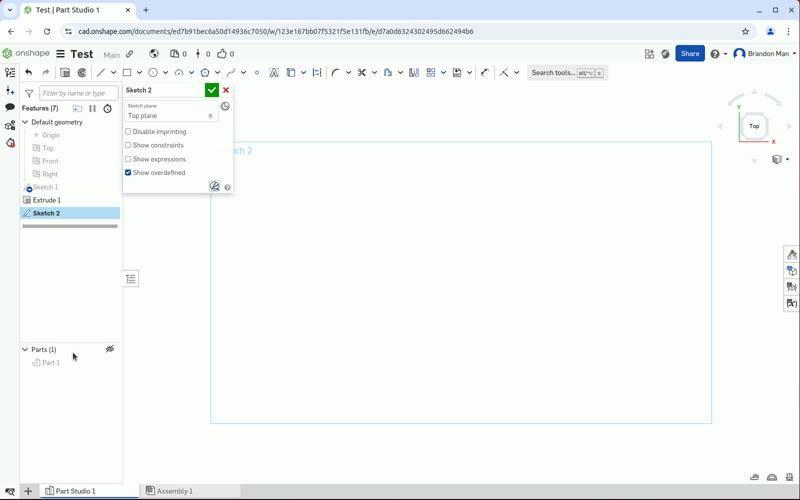
key_down(shift)
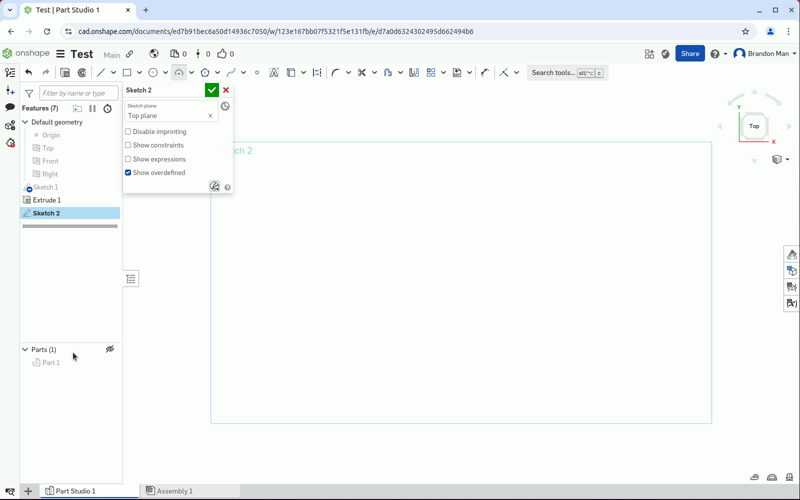
mouse_move(500, 335)
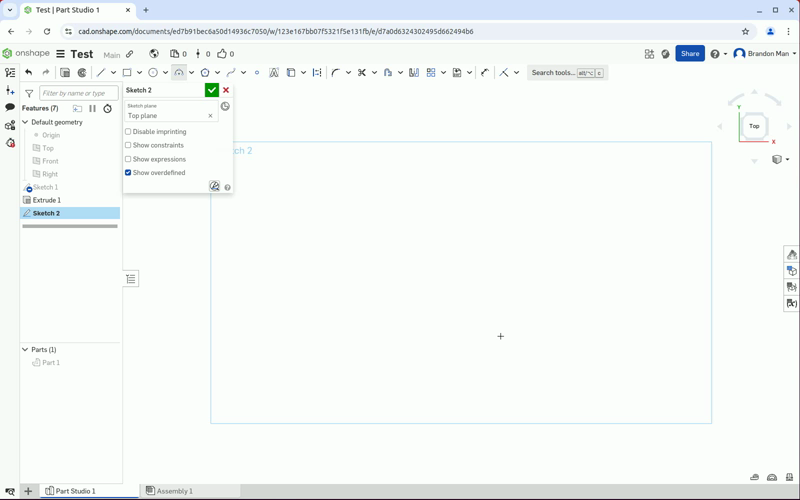
click(500, 335)
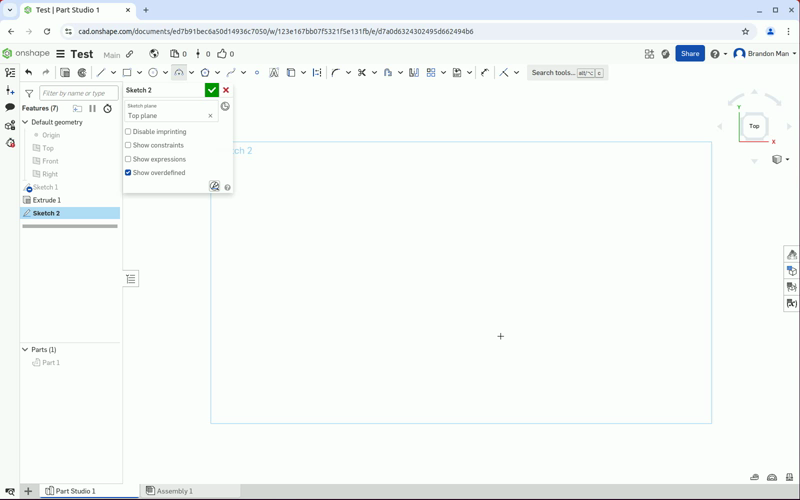
key_up(shift)
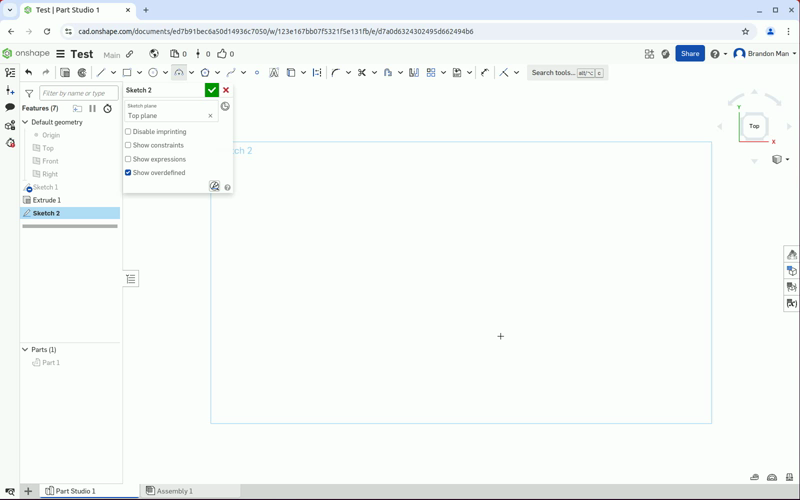
key_down(shift)
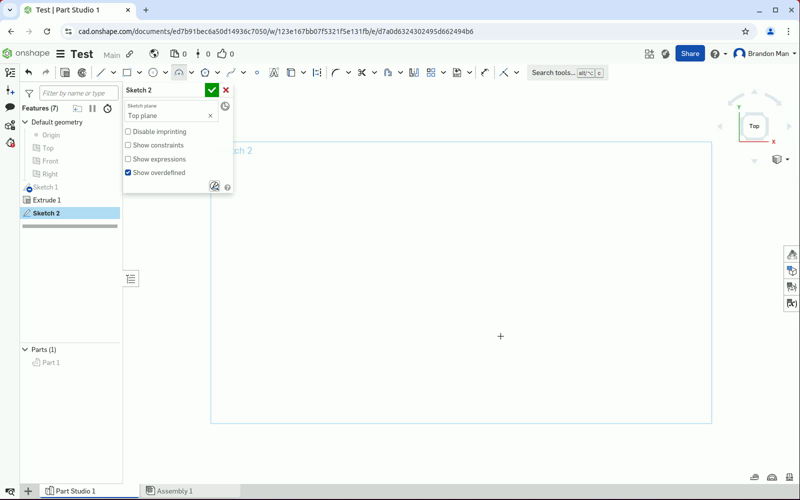
mouse_move(500, 233)
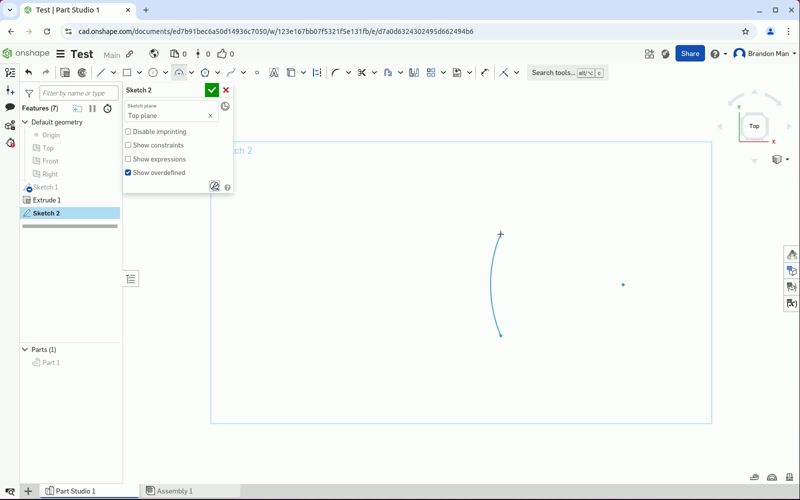
click(500, 233)
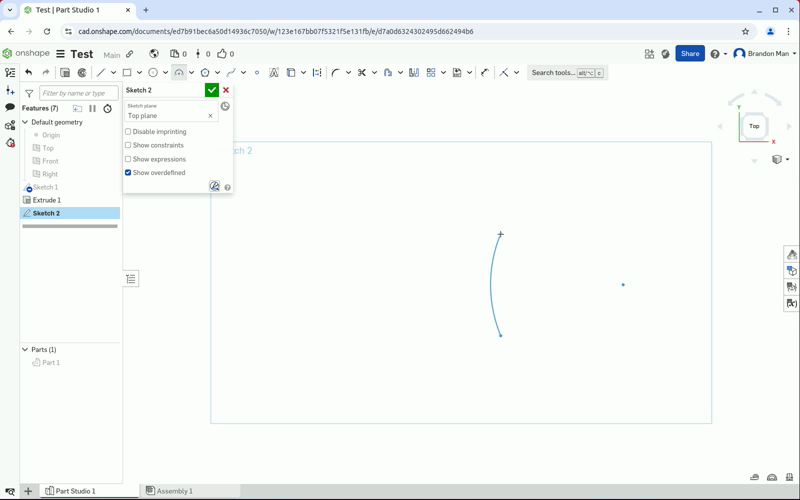
mouse_move(551, 284)
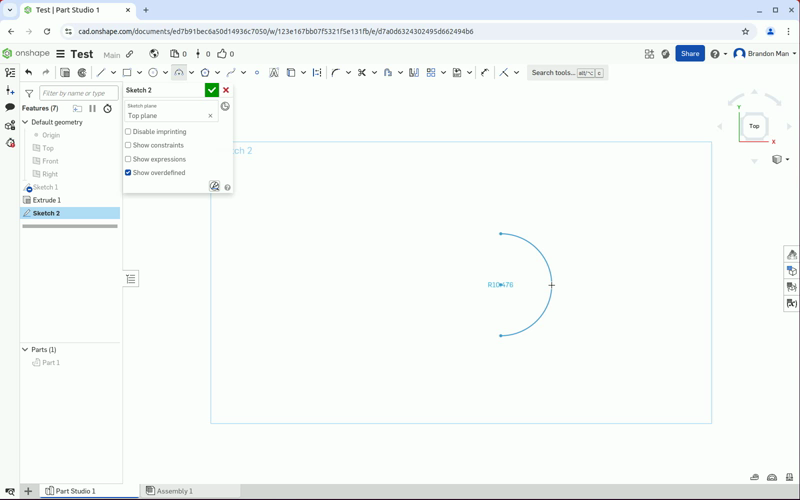
click(551, 284)
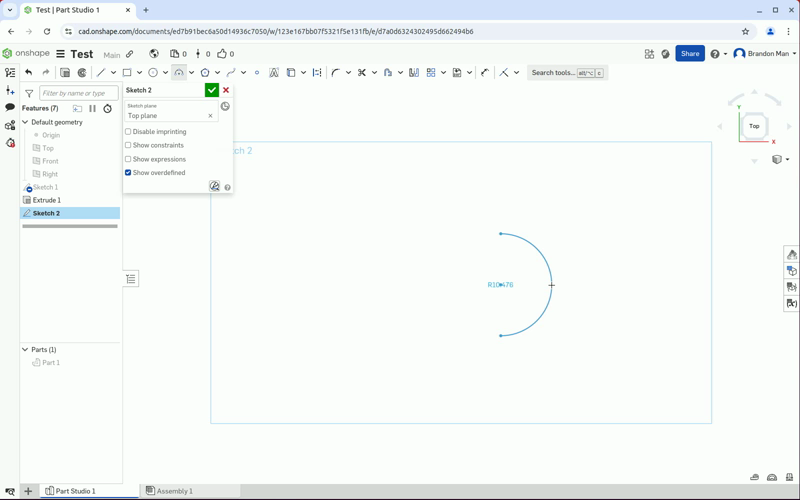
key_up(shift)
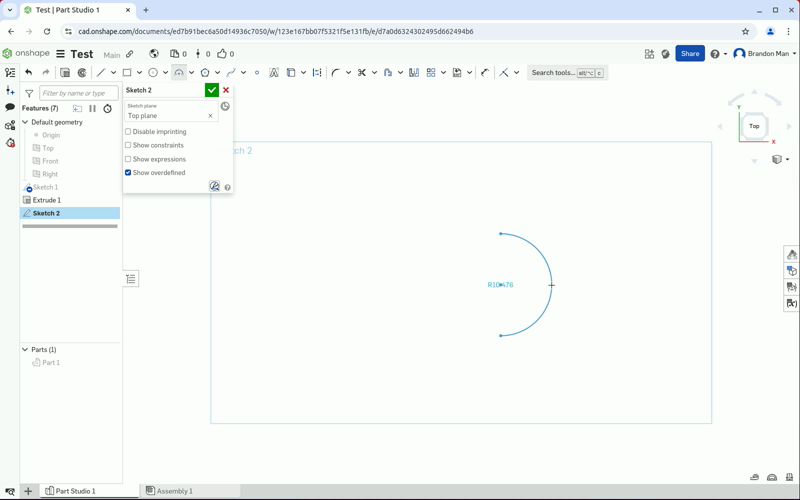
key(esc)
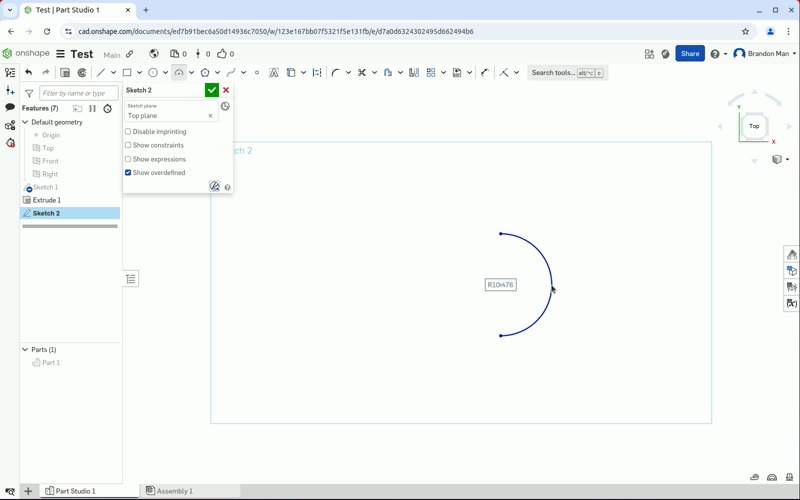
key(l)
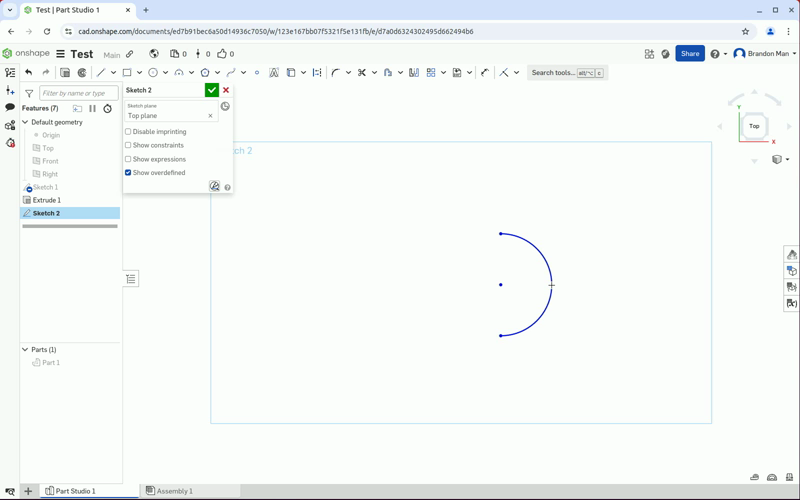
mouse_move(500, 233)
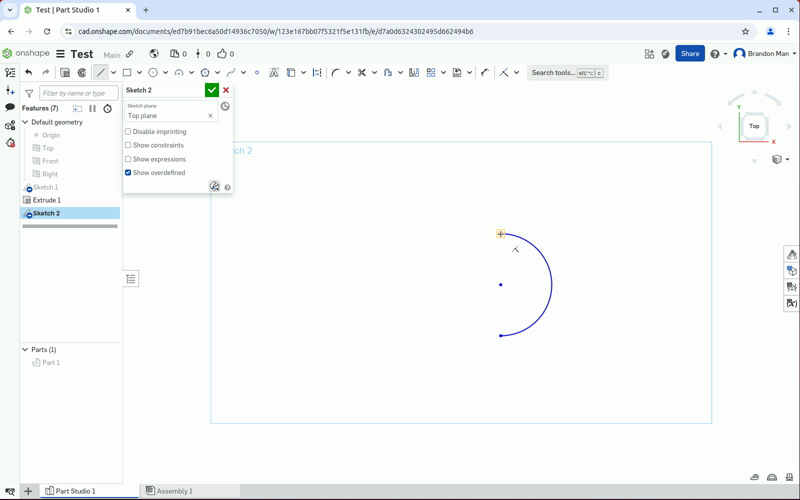
click(500, 233)
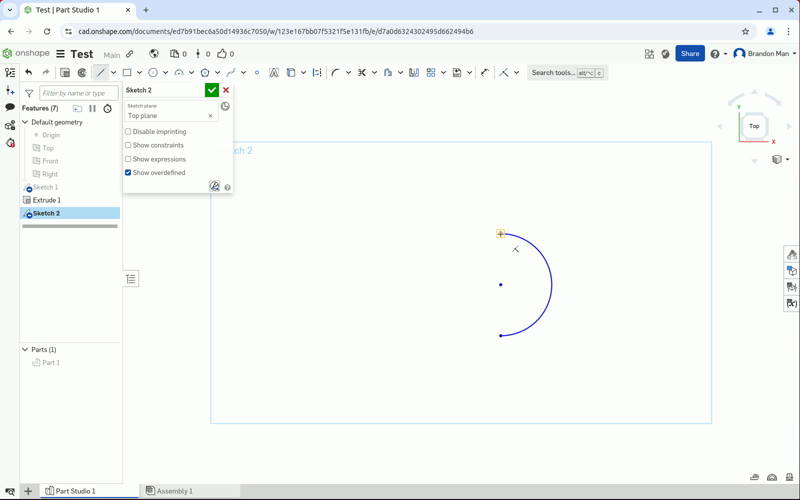
key_down(shift)
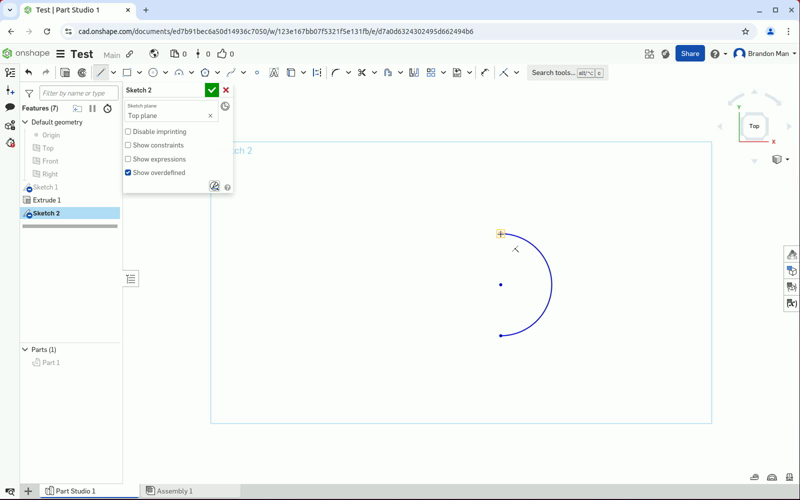
mouse_move(530, 233)
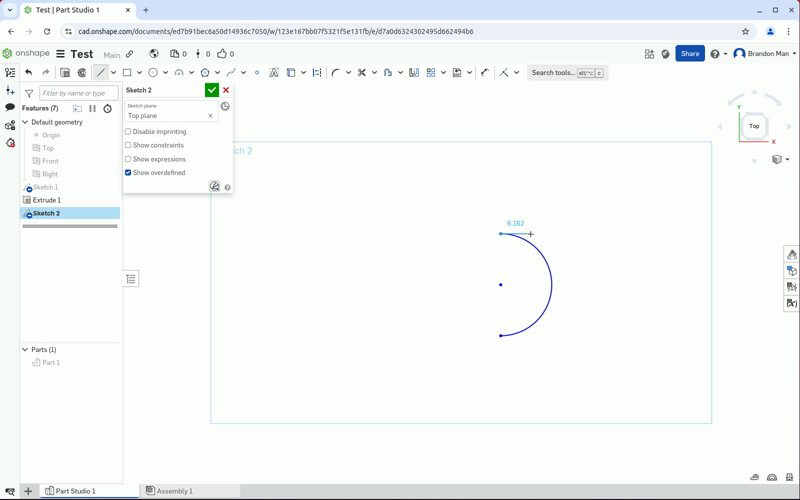
mouse_move(500, 243)
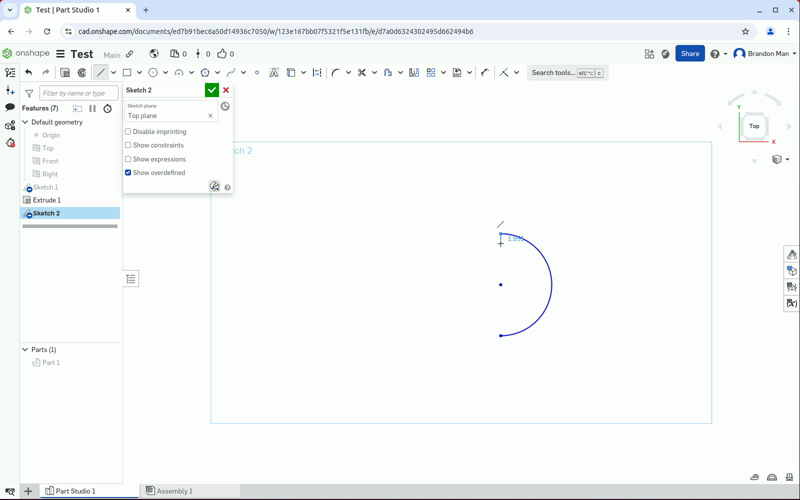
click(500, 243)
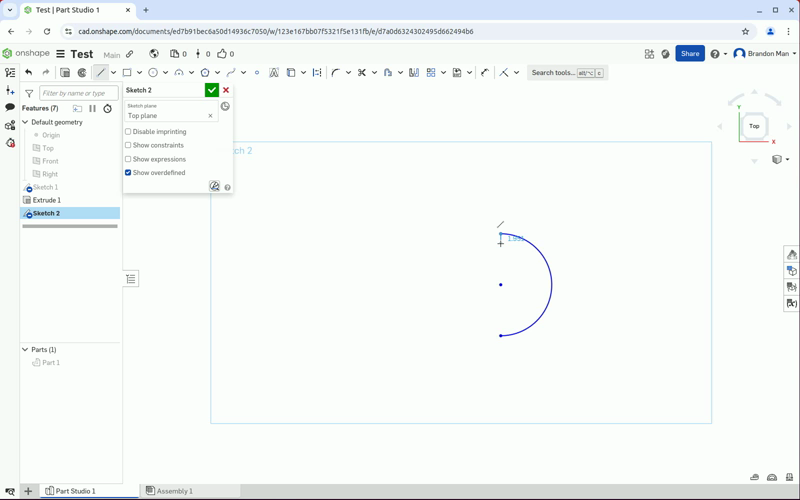
key_up(shift)
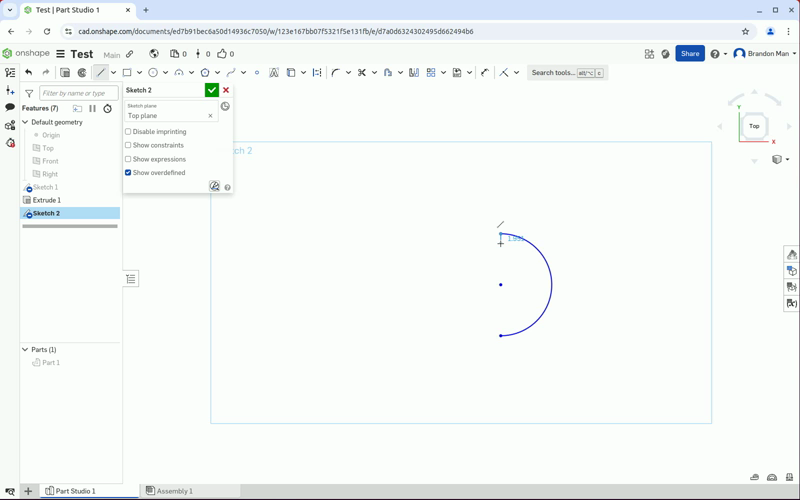
key(esc)
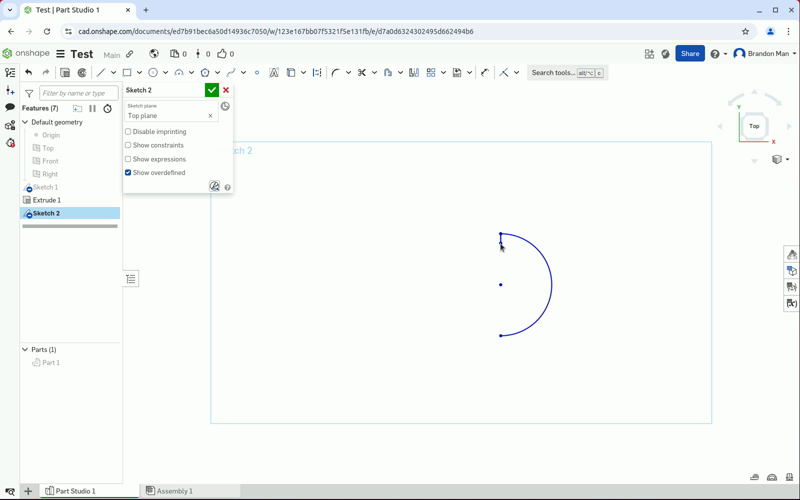
key(a)
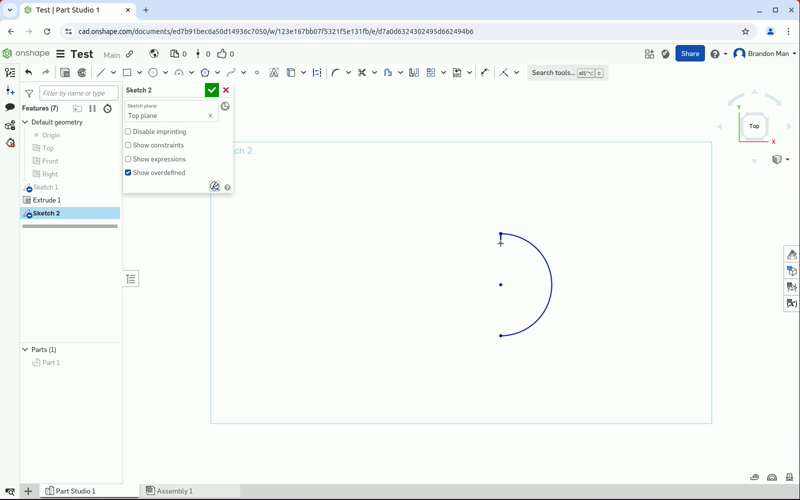
mouse_move(500, 243)
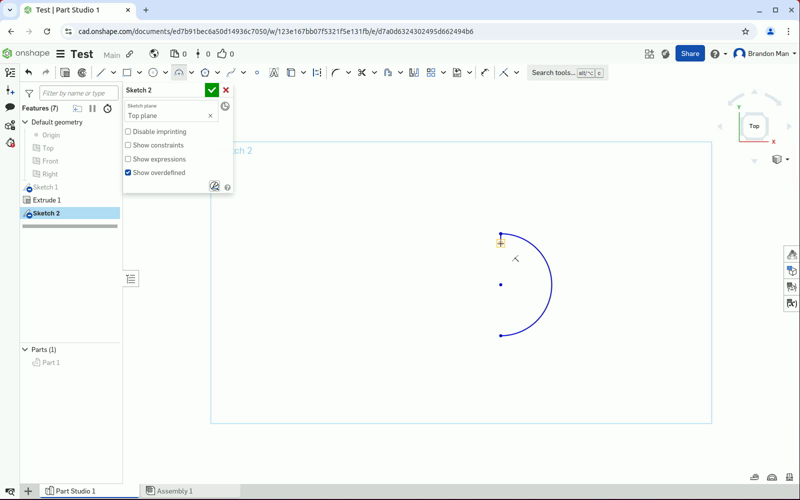
click(500, 243)
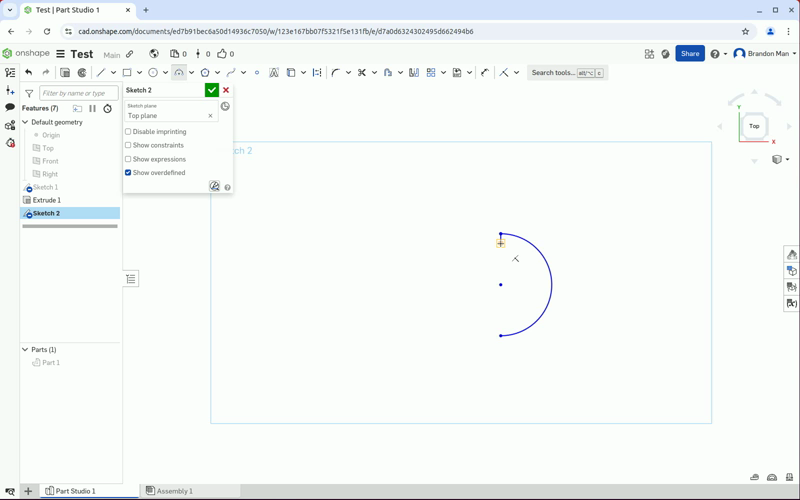
key_down(shift)
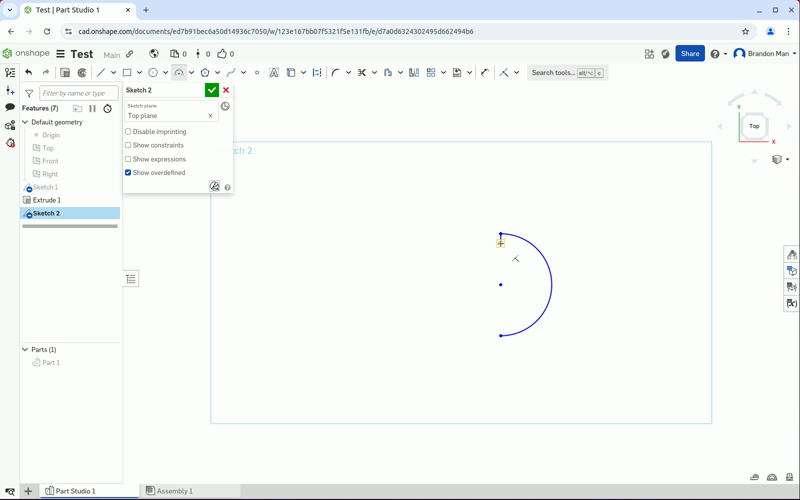
mouse_move(500, 324)
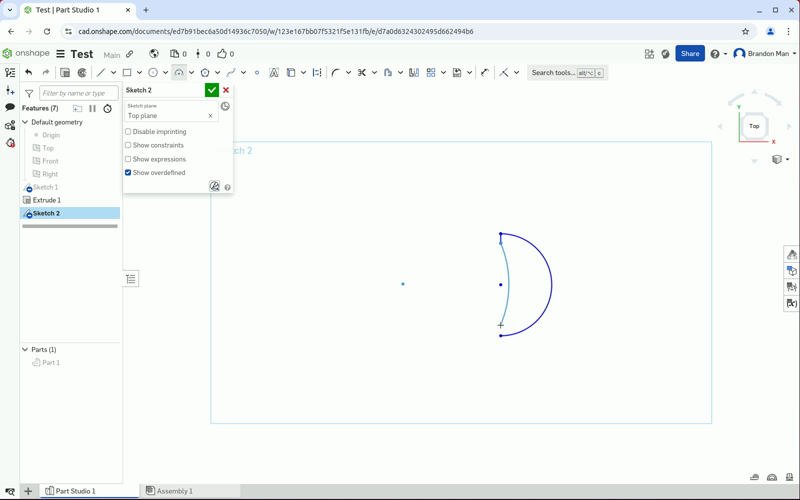
click(500, 324)
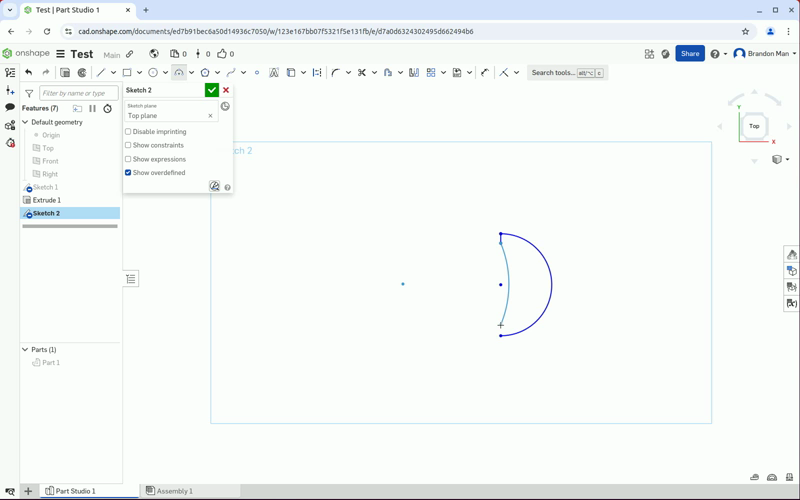
mouse_move(541, 284)
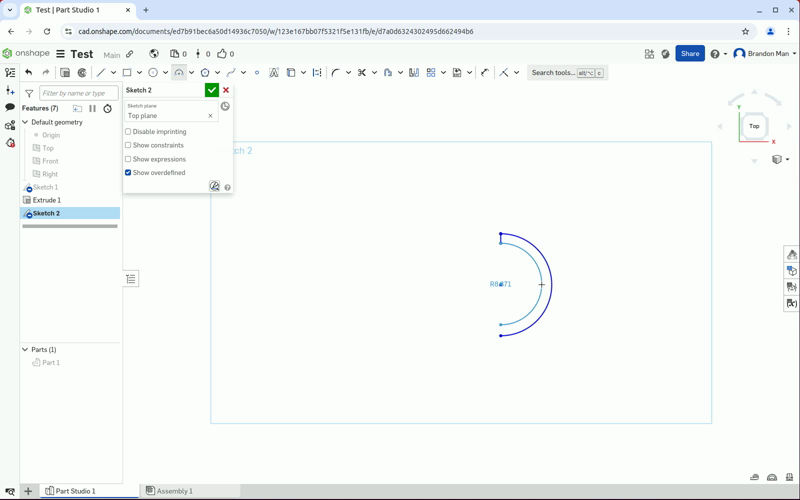
click(541, 284)
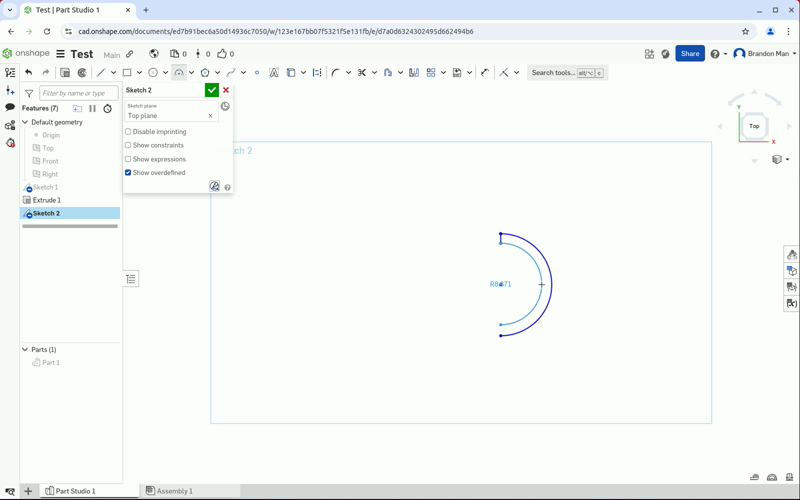
key_up(shift)
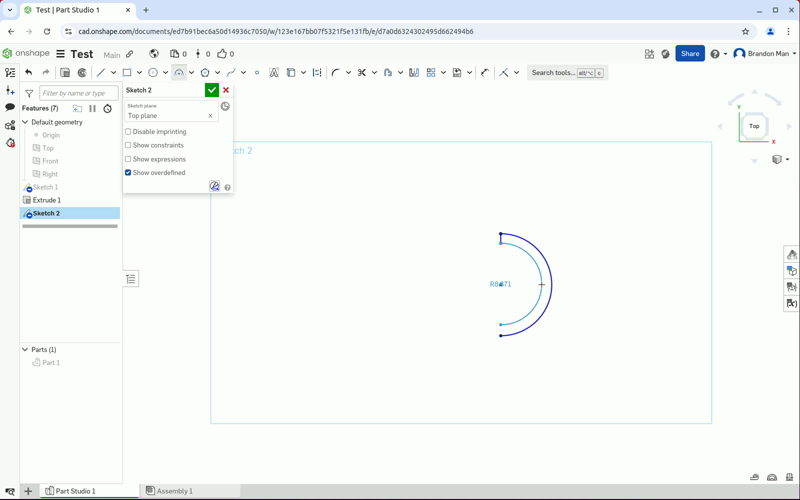
key(esc)
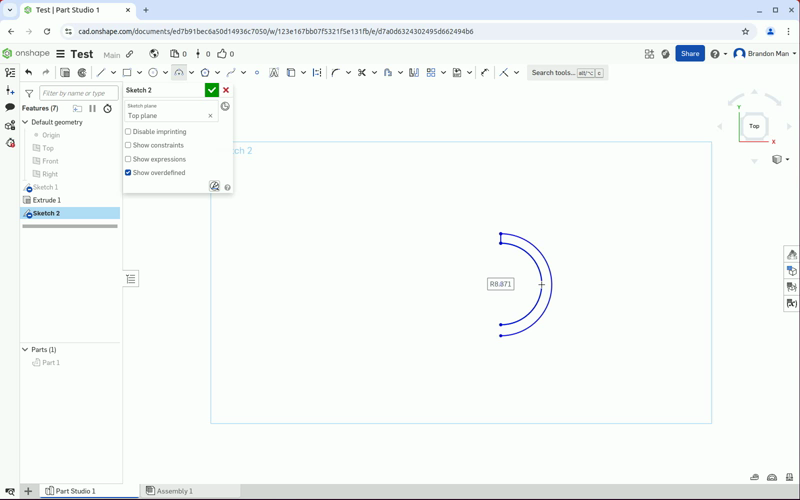
key(l)
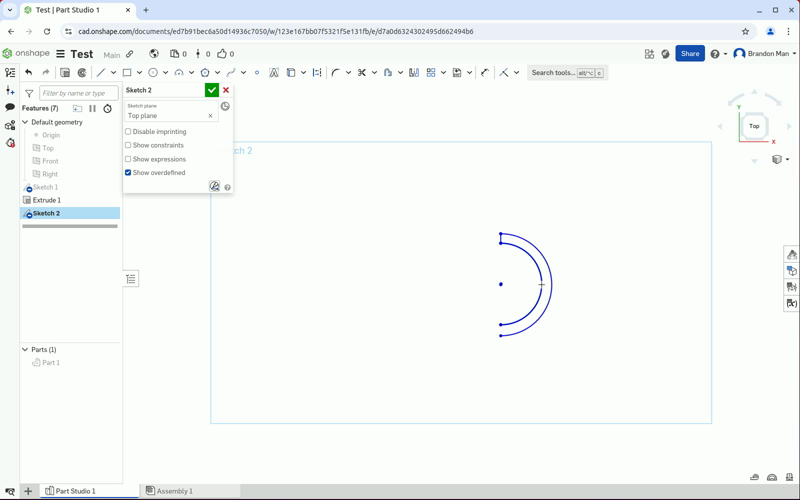
mouse_move(500, 324)
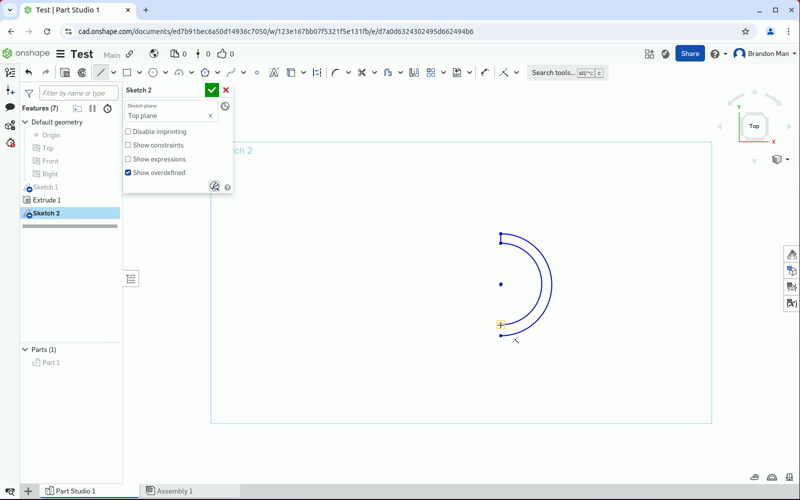
click(500, 324)
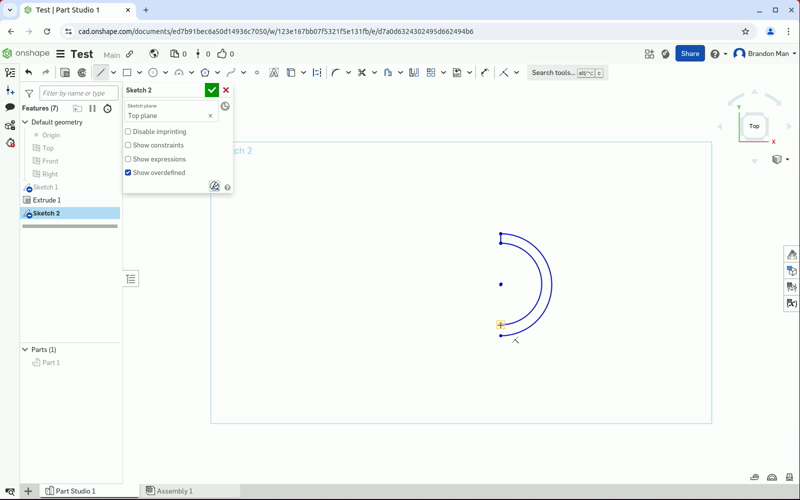
mouse_move(530, 324)
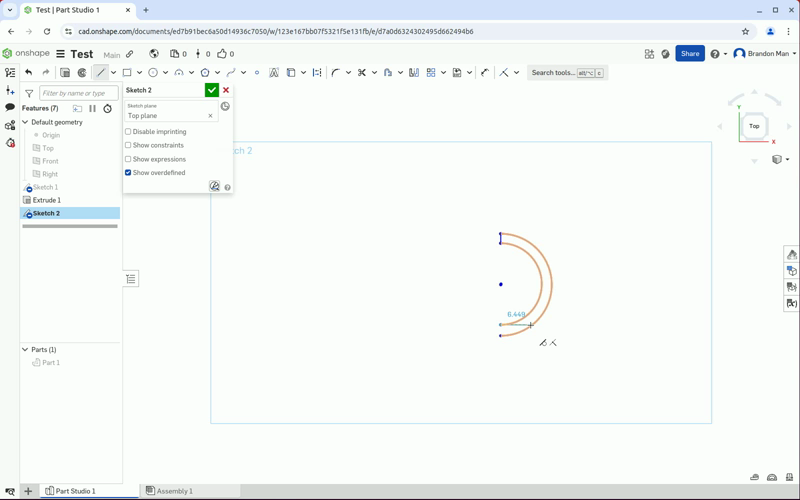
key_down(shift)
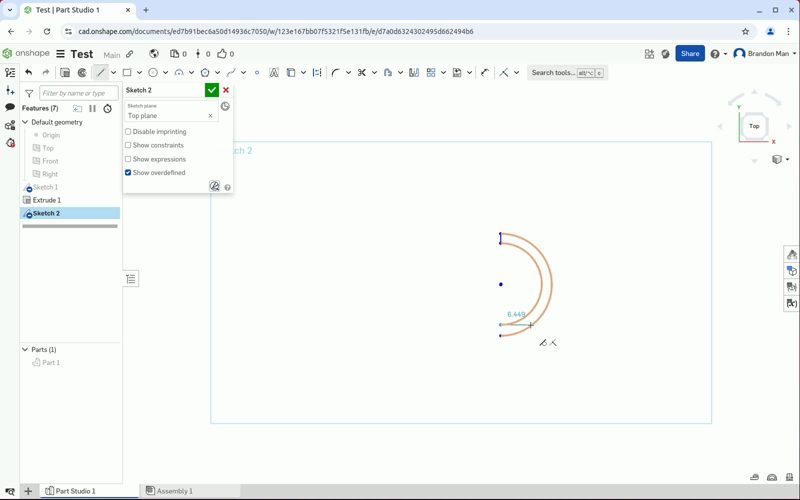
mouse_move(500, 335)
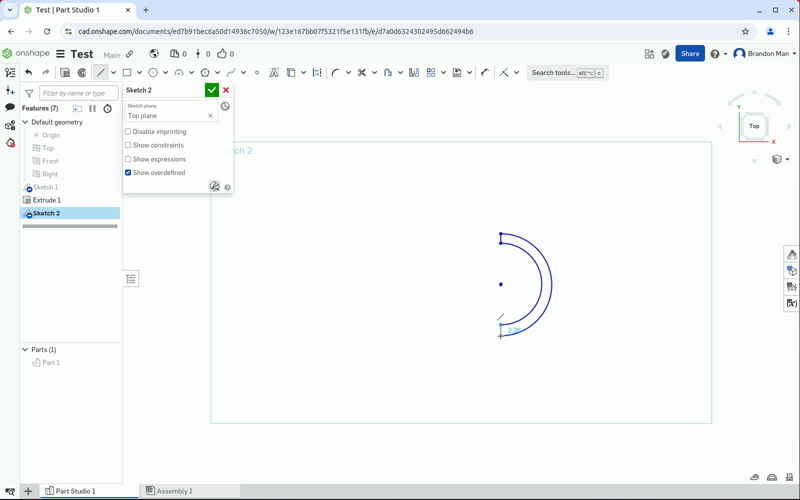
key_up(shift)
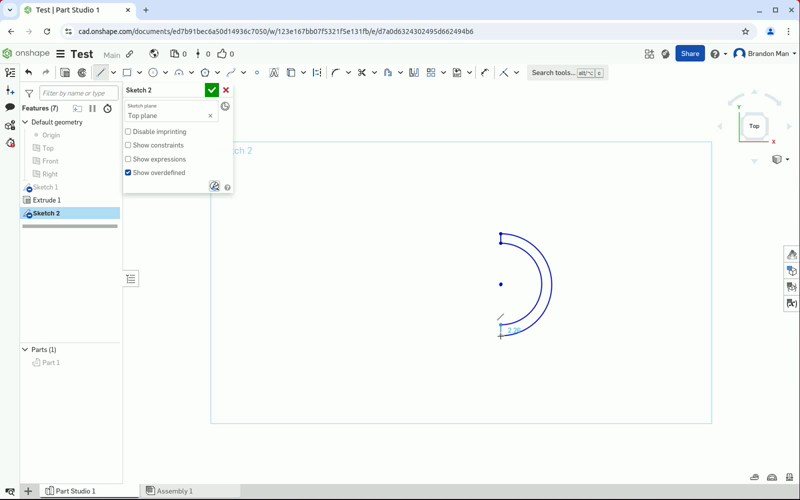
click(500, 335)
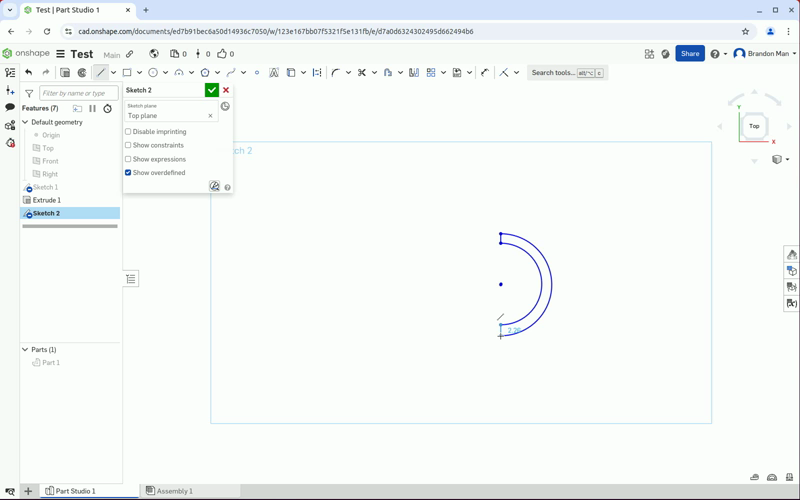
key(esc)
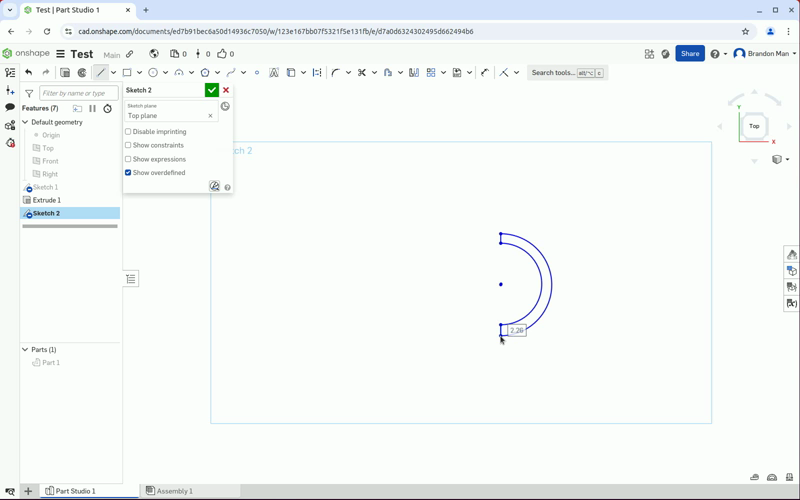
mouse_move(545, 281)
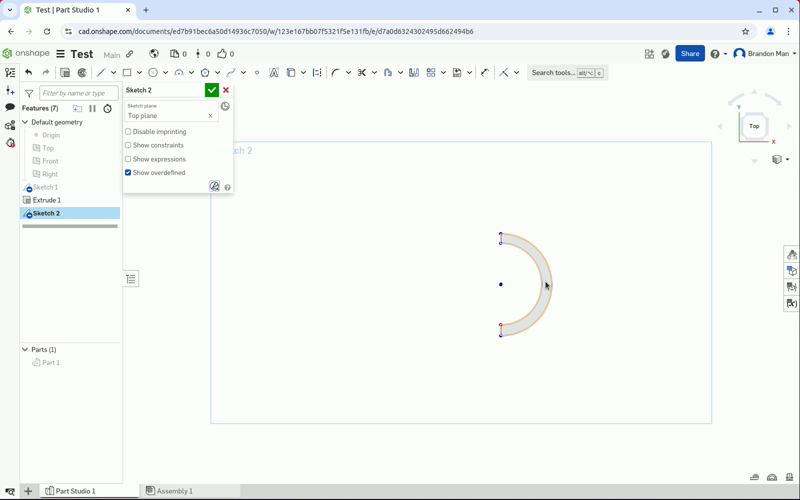
scroll(6)
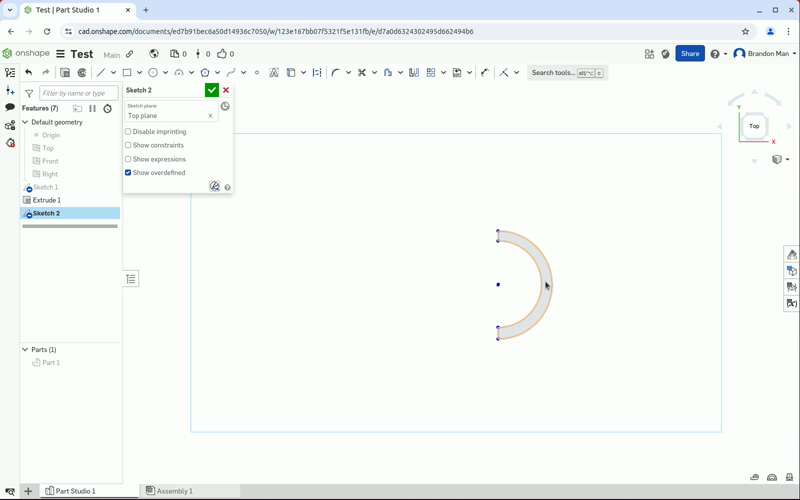
scroll(6)
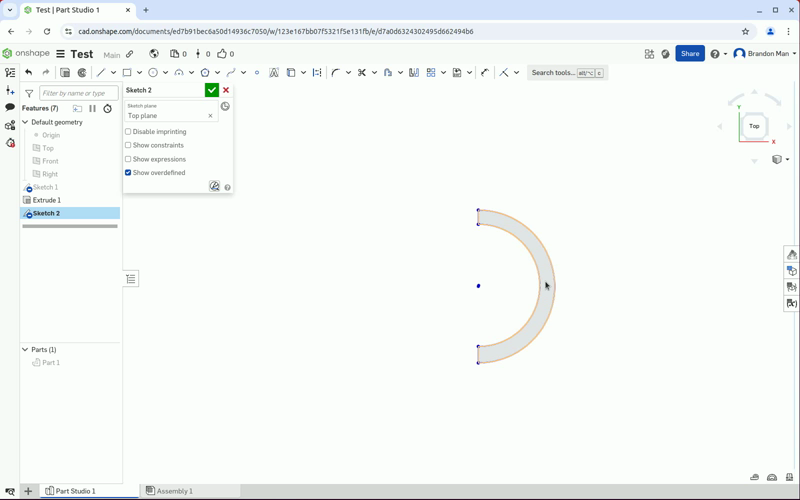
scroll(6)
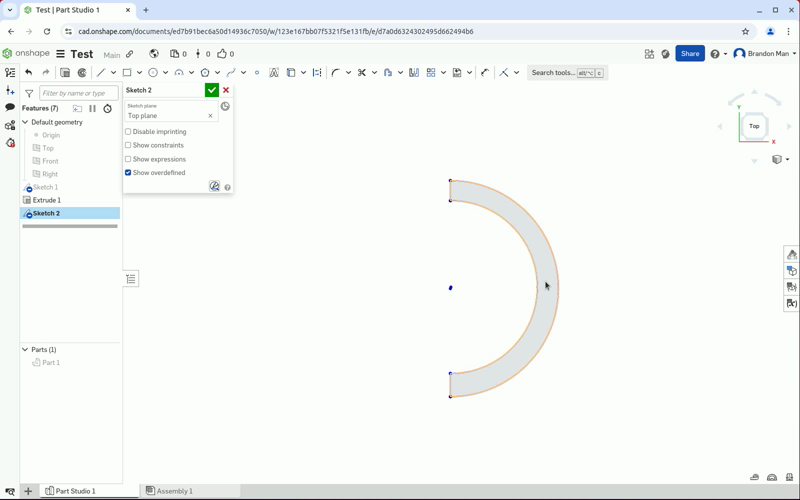
scroll(6)
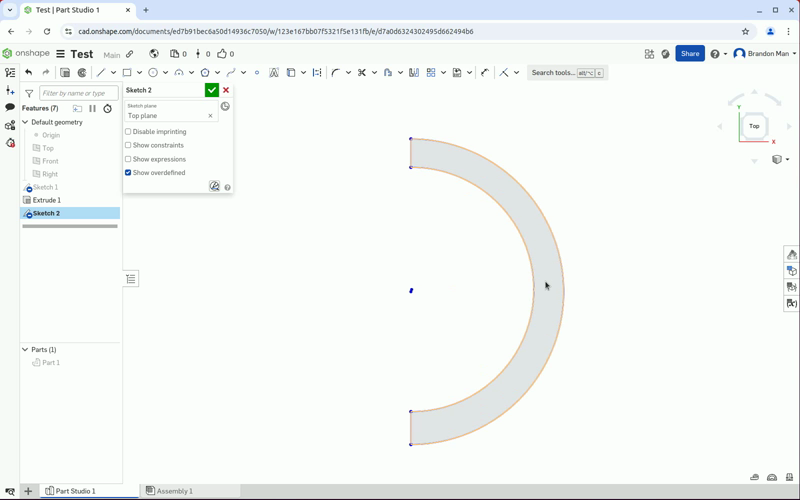
scroll(6)
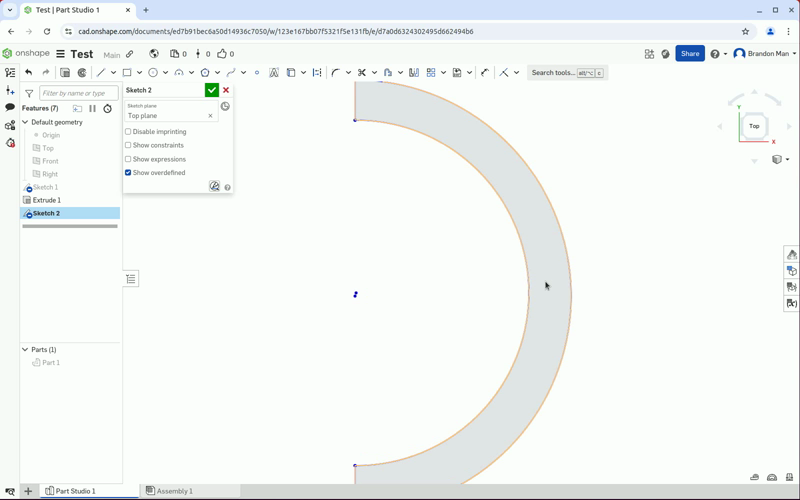
scroll(6)
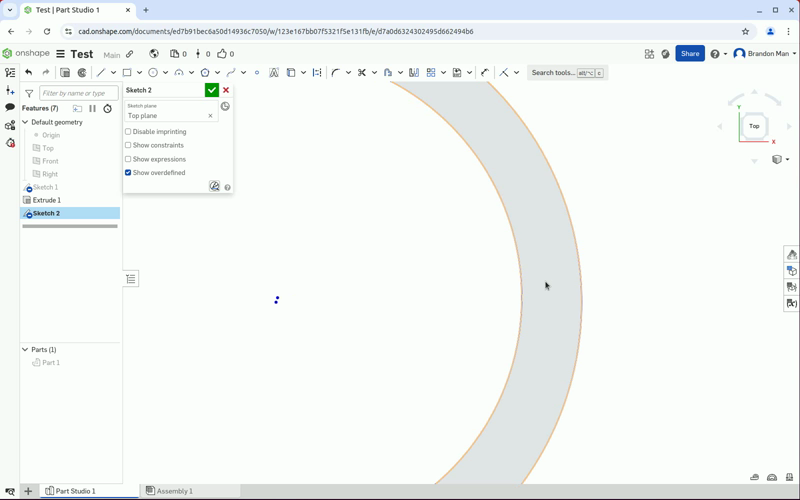
scroll(6)
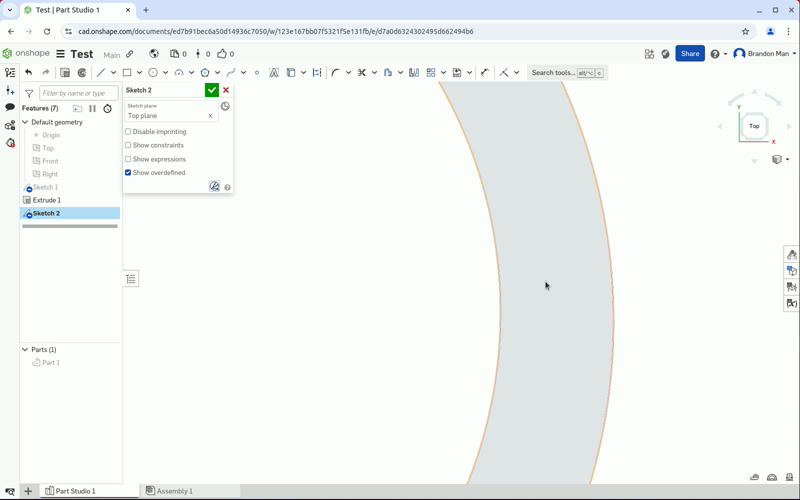
click(545, 281)
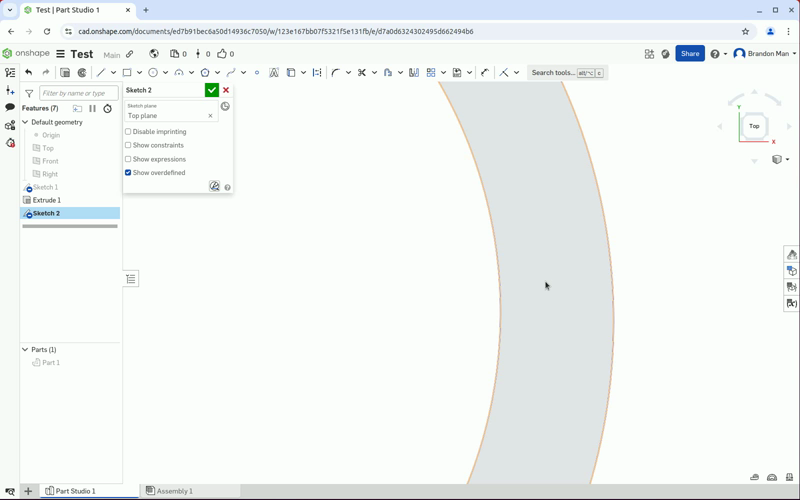
scroll(-6)
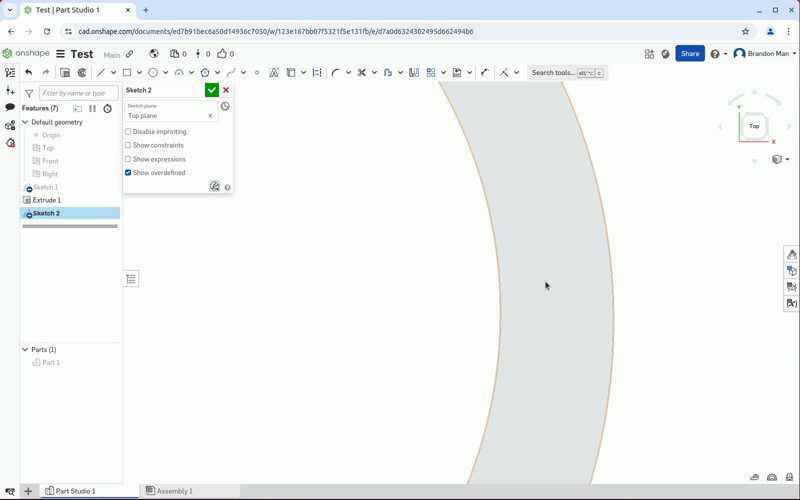
scroll(-6)
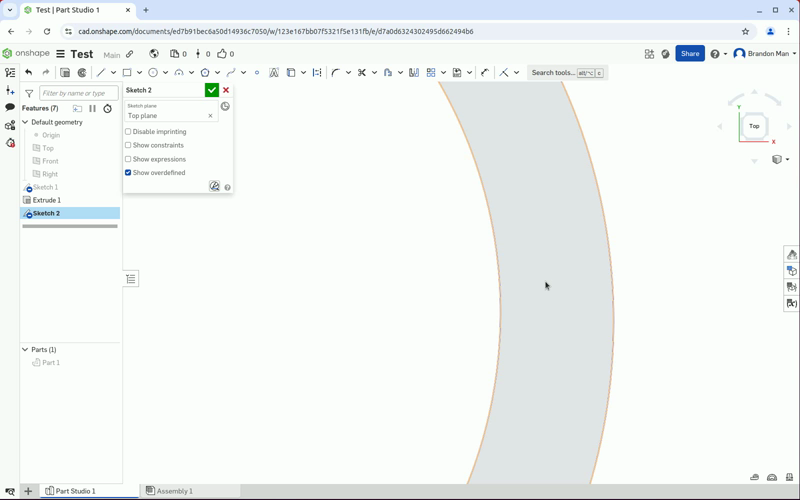
scroll(-6)
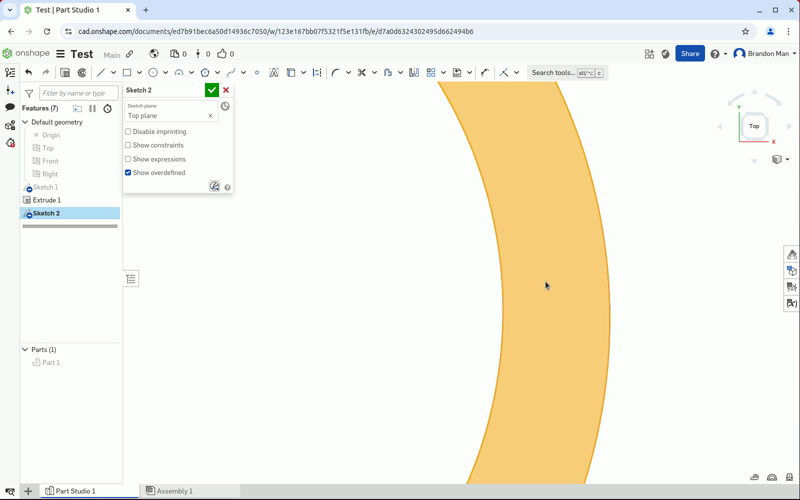
scroll(-6)
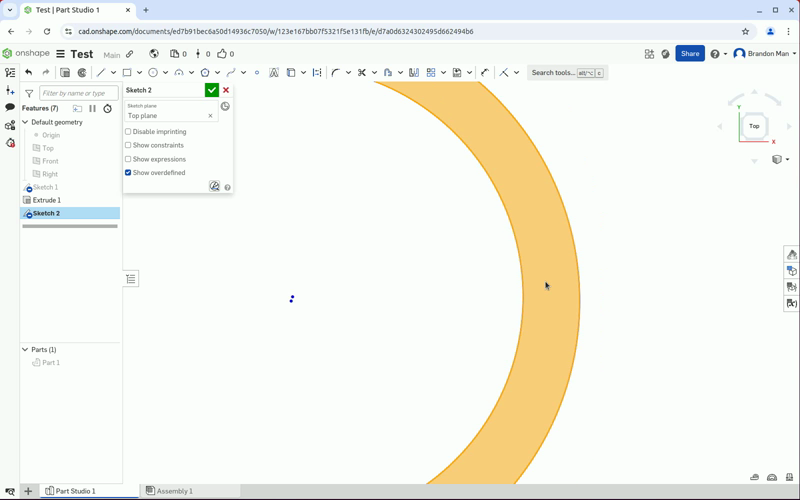
scroll(-6)
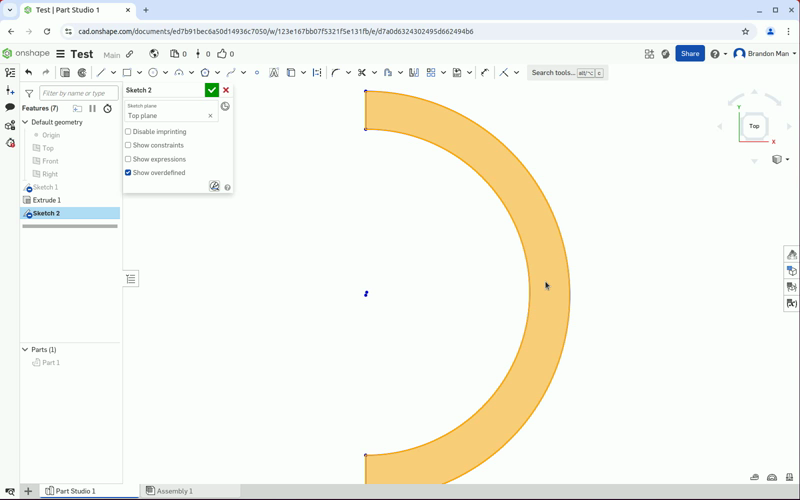
scroll(-6)
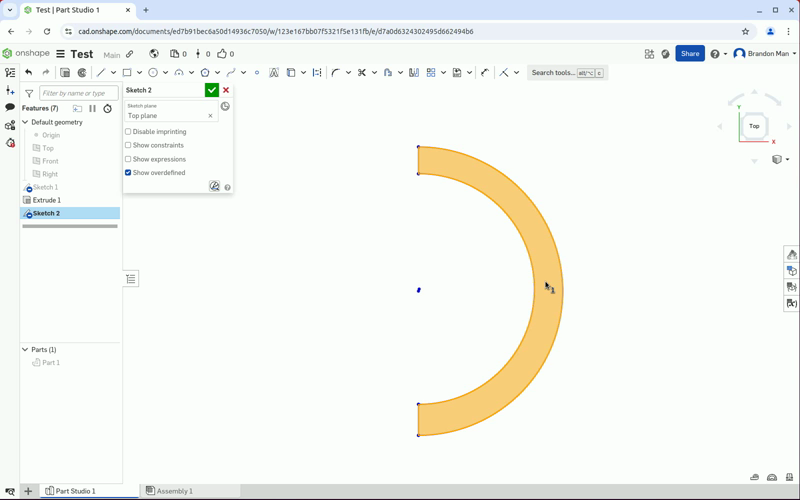
scroll(-6)
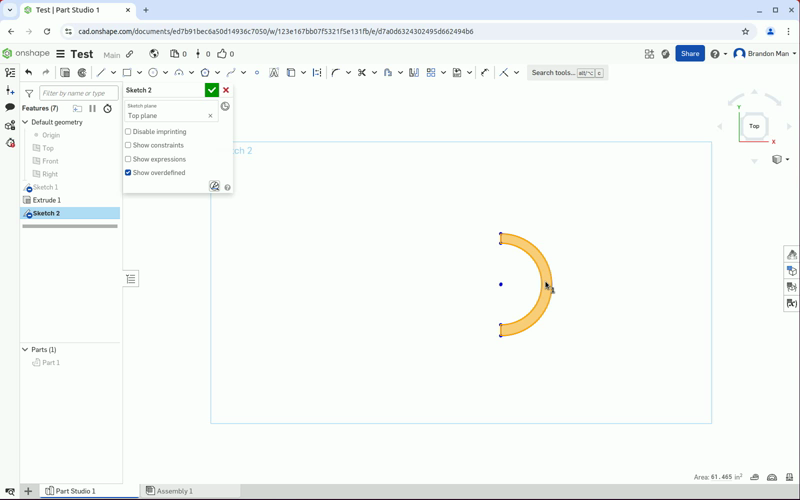
mouse_move(73, 352)
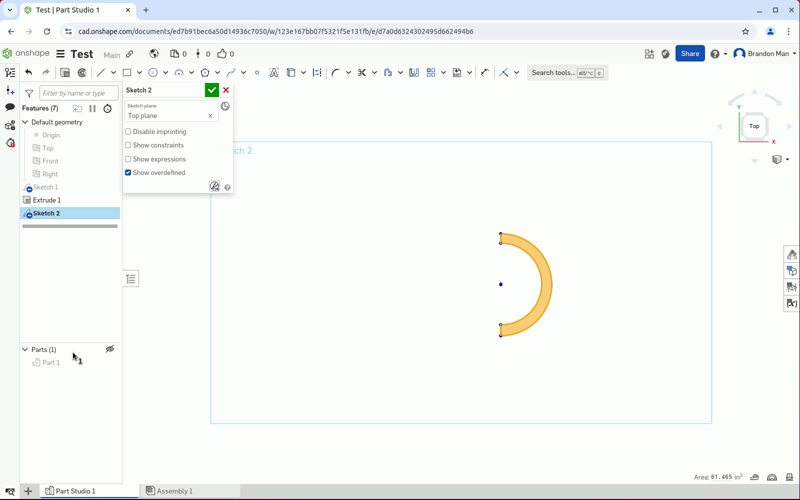
key(shift+y)
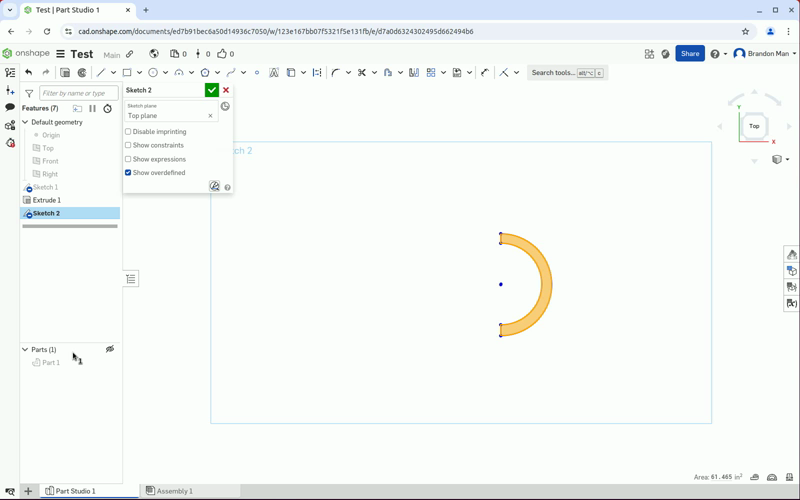
key(shift+e)
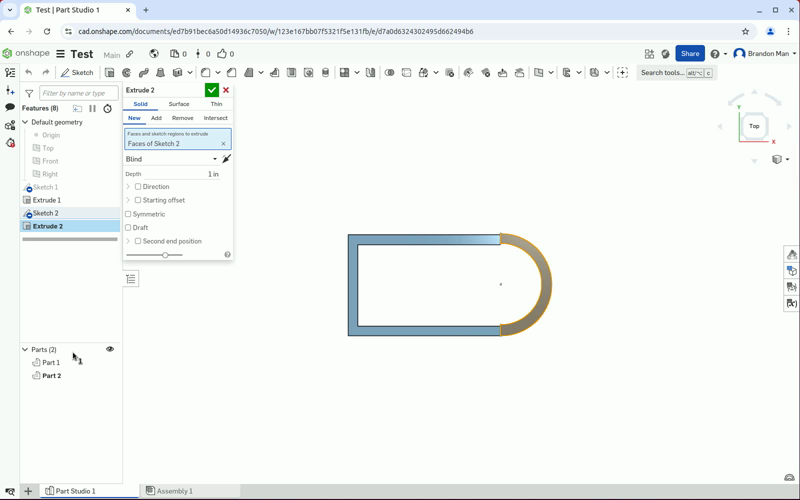
mouse_move(143, 106)
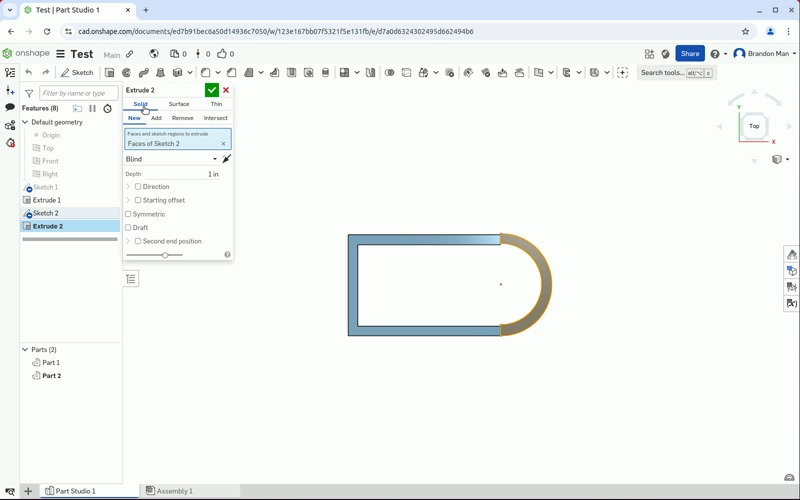
click(143, 106)
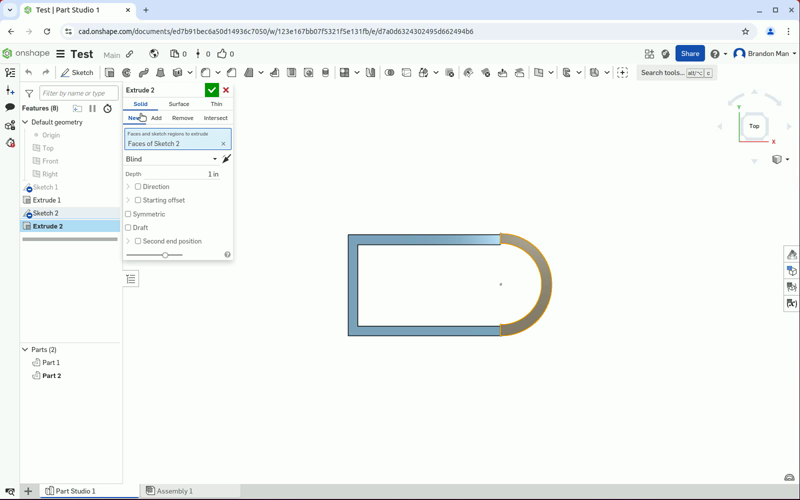
mouse_move(137, 120)
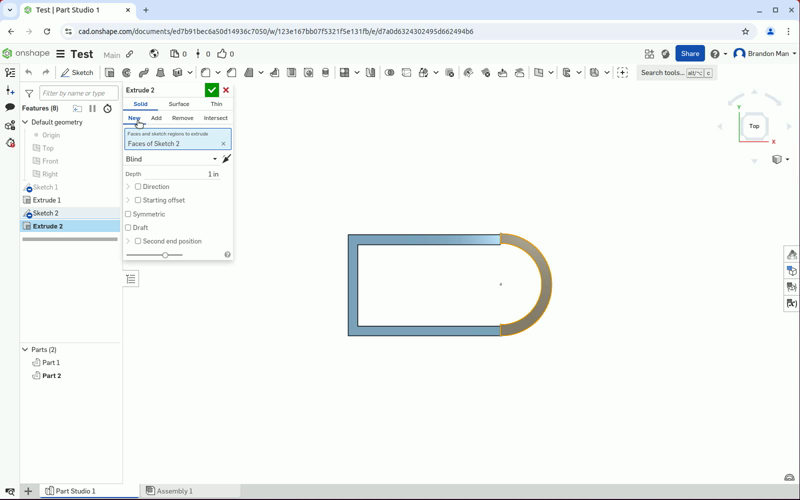
click(137, 120)
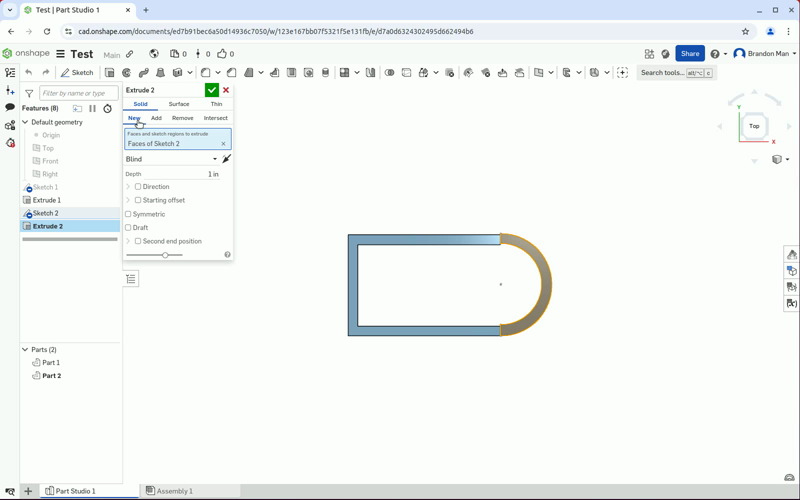
key(tab, 4)
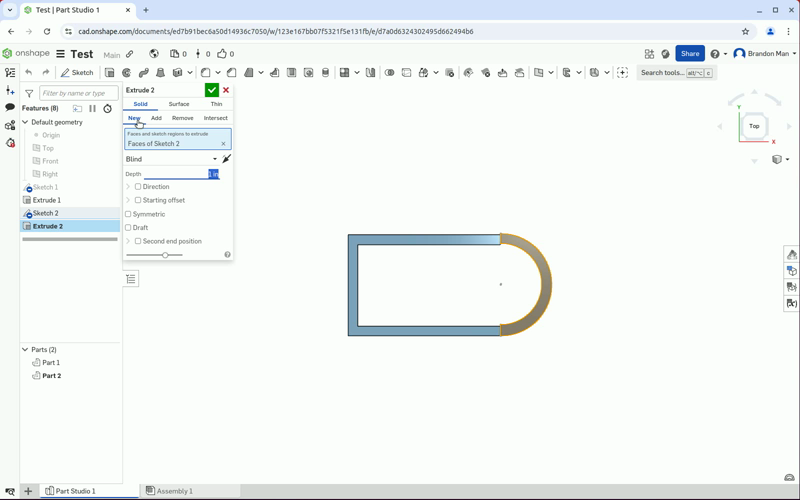
text(10.351)
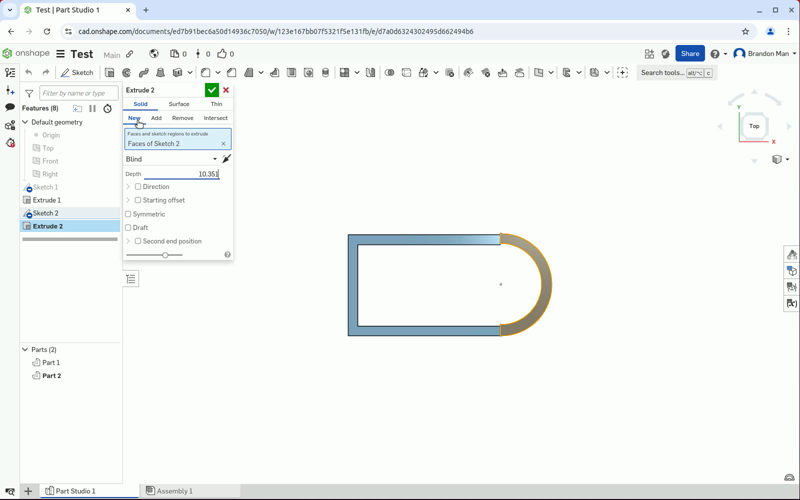
key(enter)
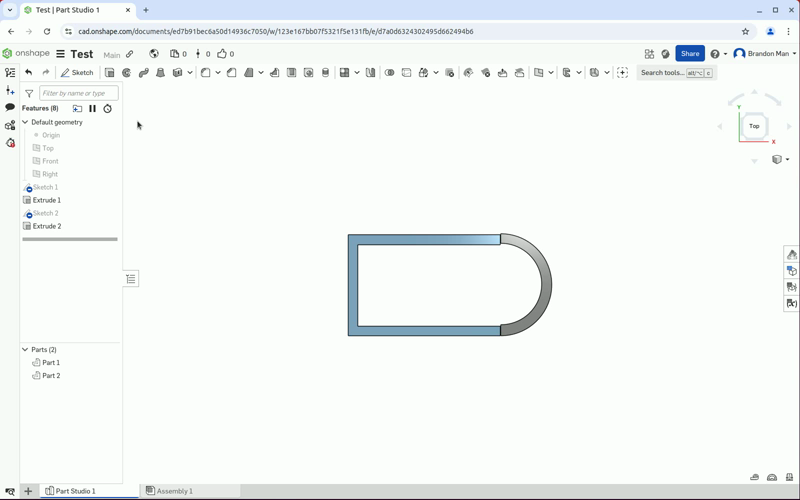
key(shift+h)
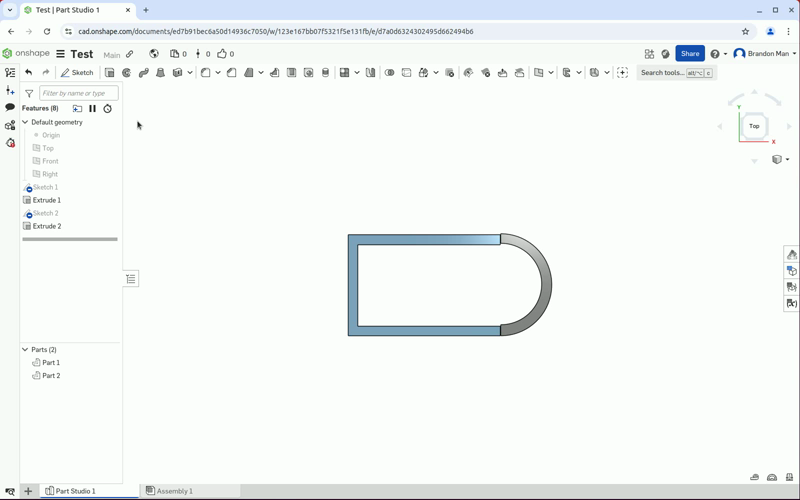
key(shift+h)
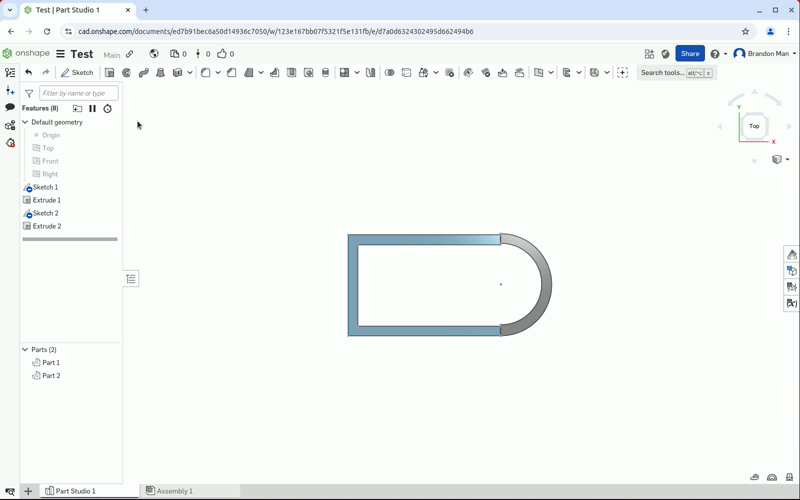
key(shift+7)
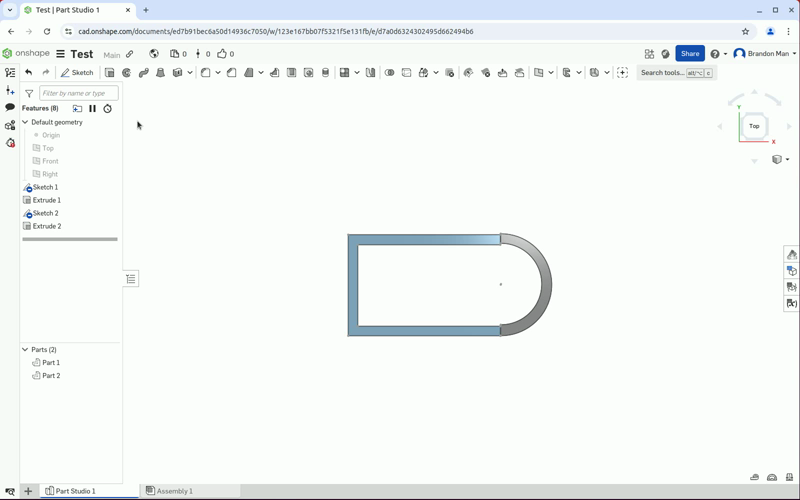
key(up, 3)
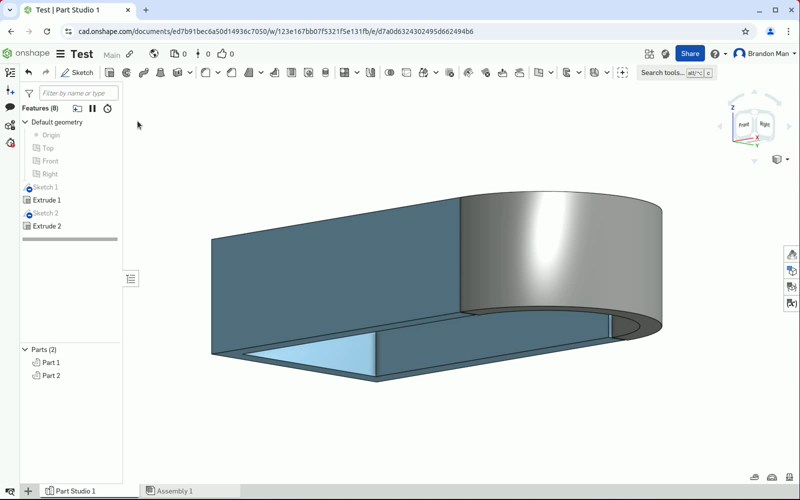
key(left, 3)
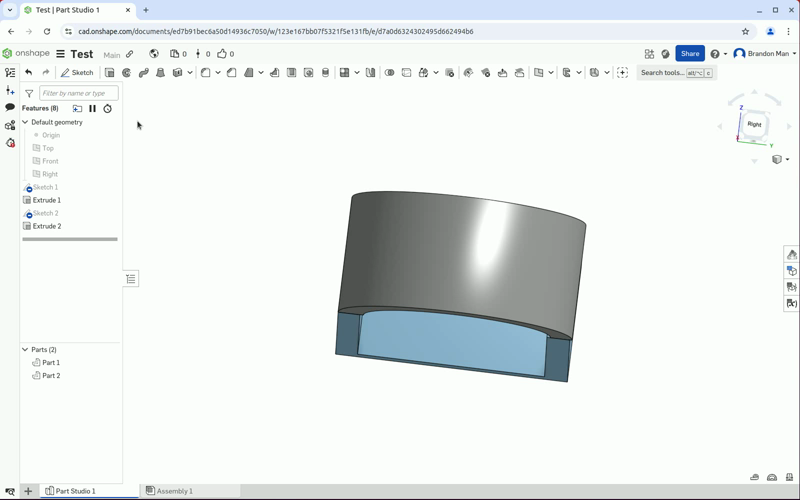
key(right, 3)
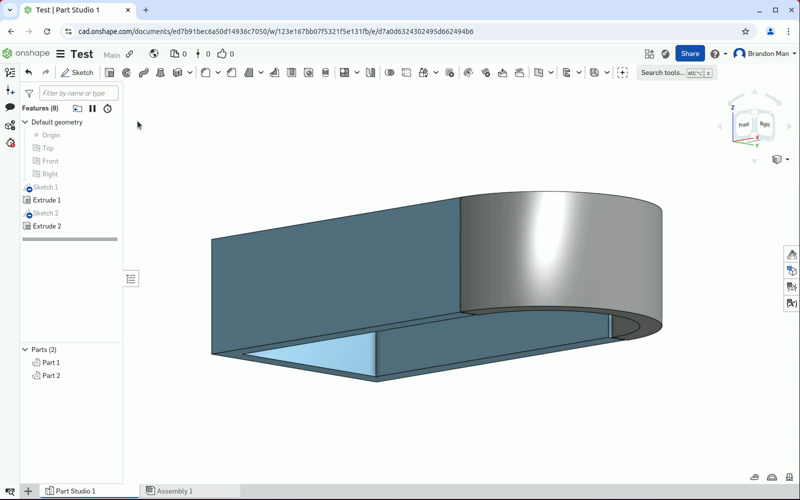
key(down, 3)
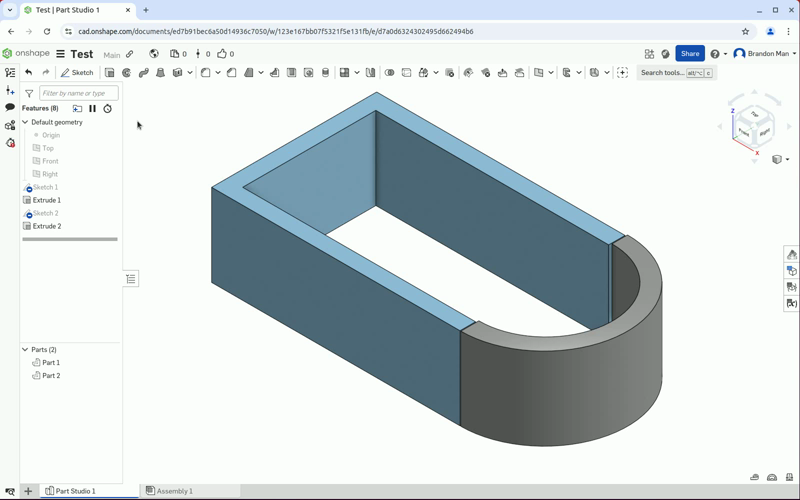
mouse_move(73, 189)
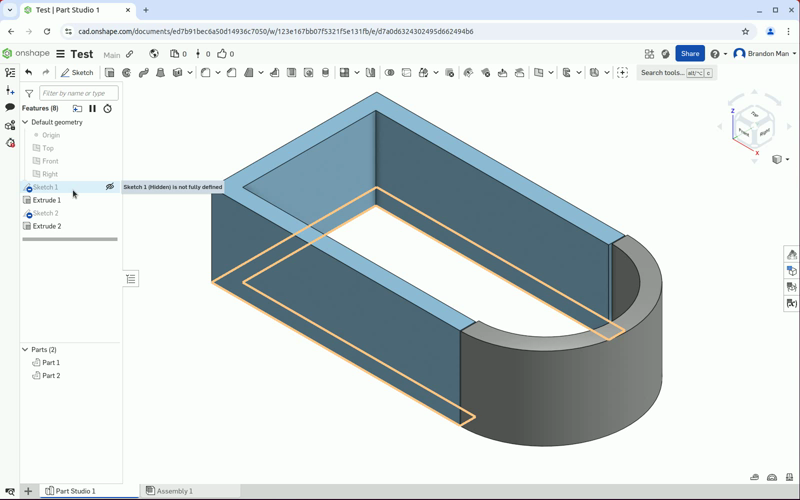
click(73, 189)